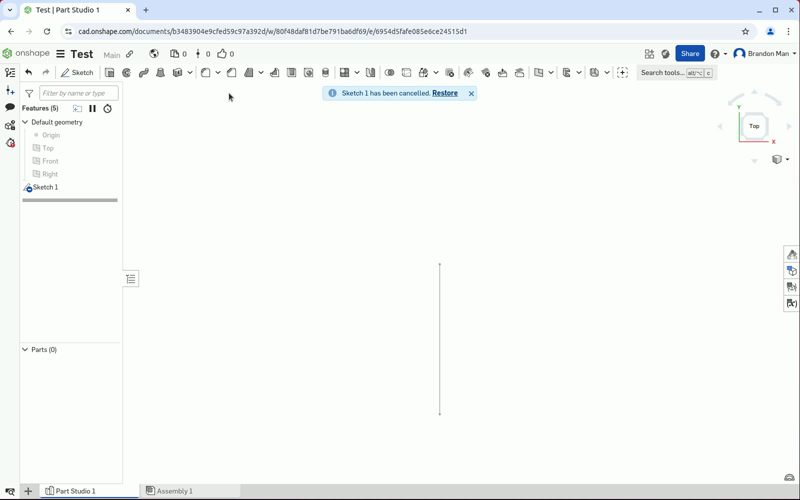
key(shift+h)
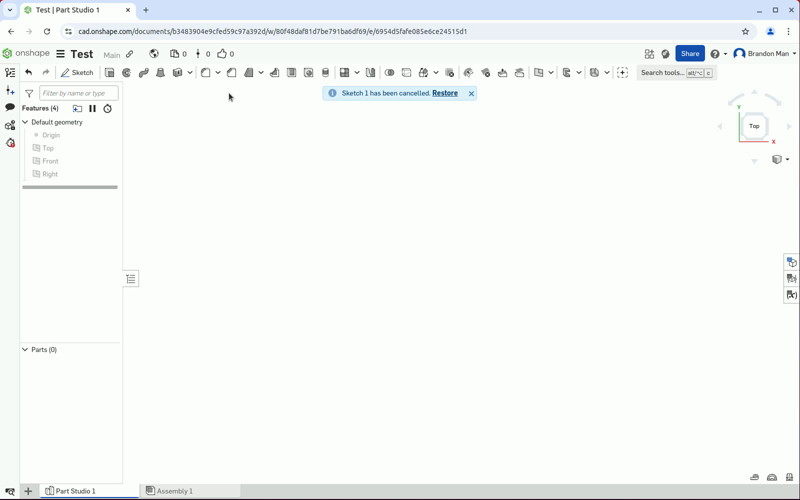
mouse_move(73, 352)
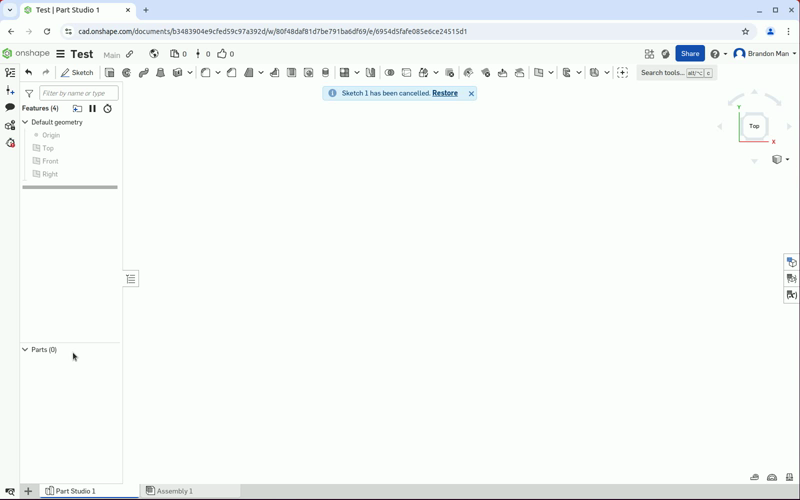
key(y)
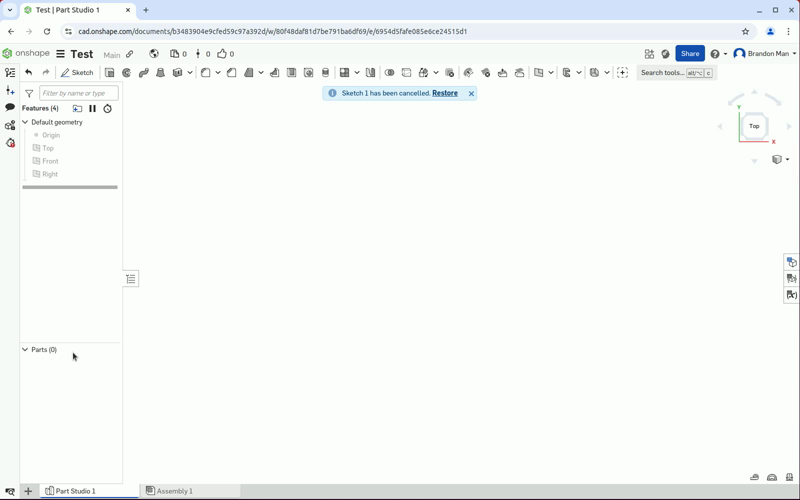
key(shift+p)
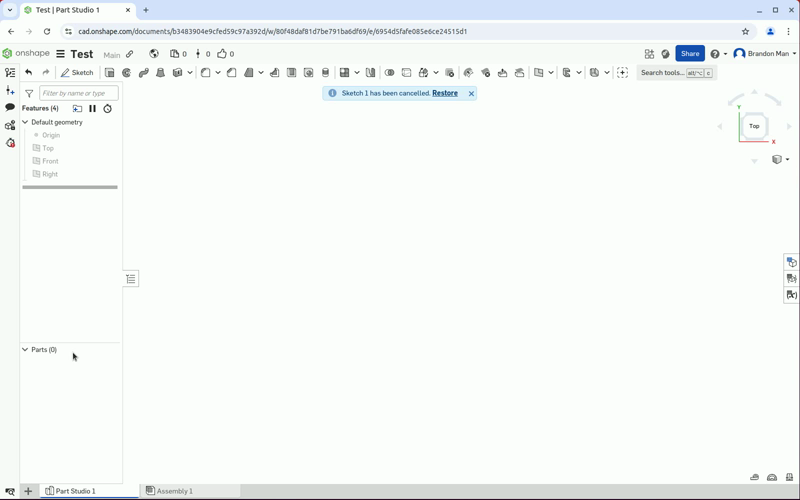
key(space)
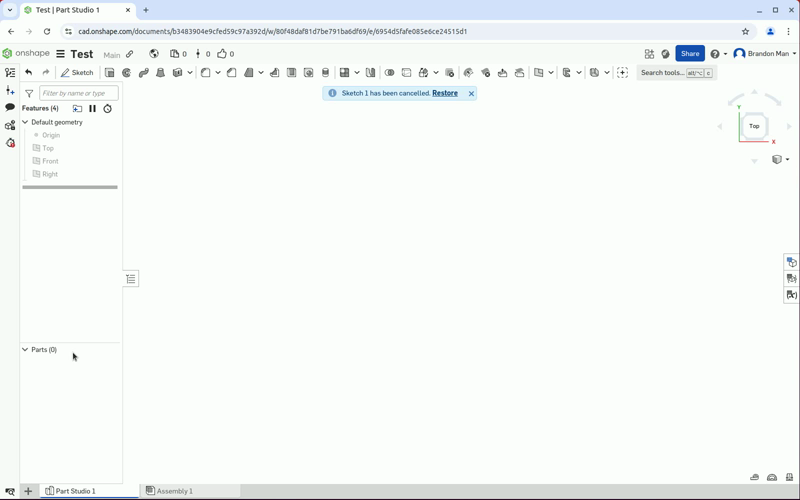
key_down(shift)
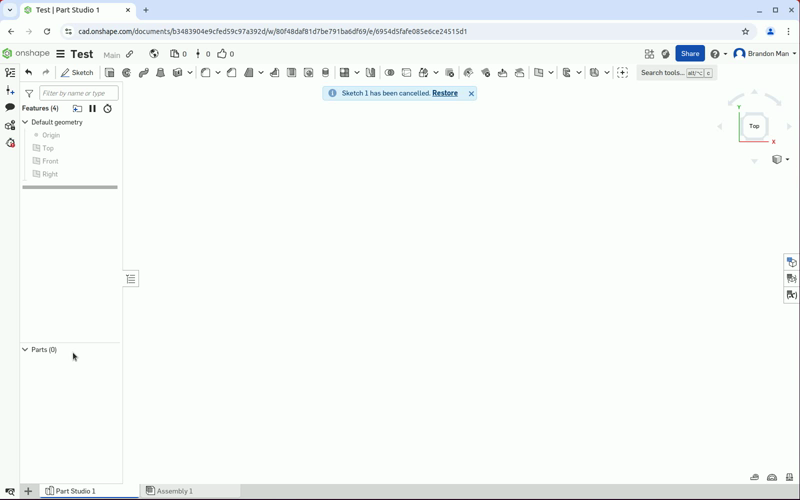
key(up)
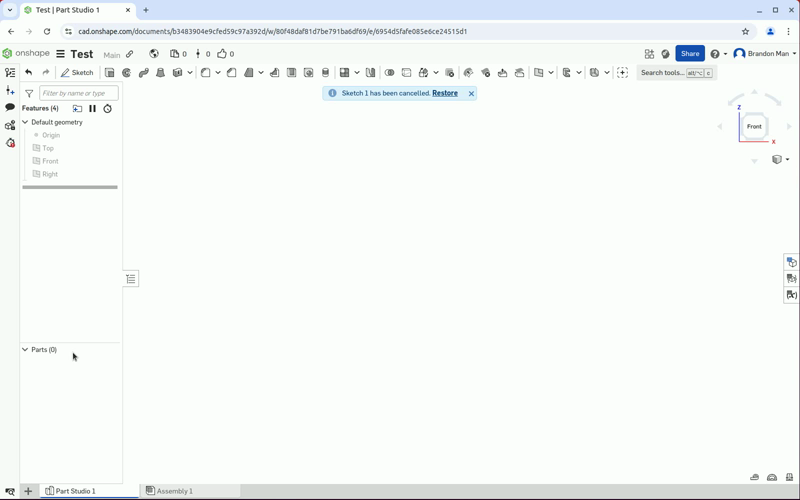
key_up(shift)
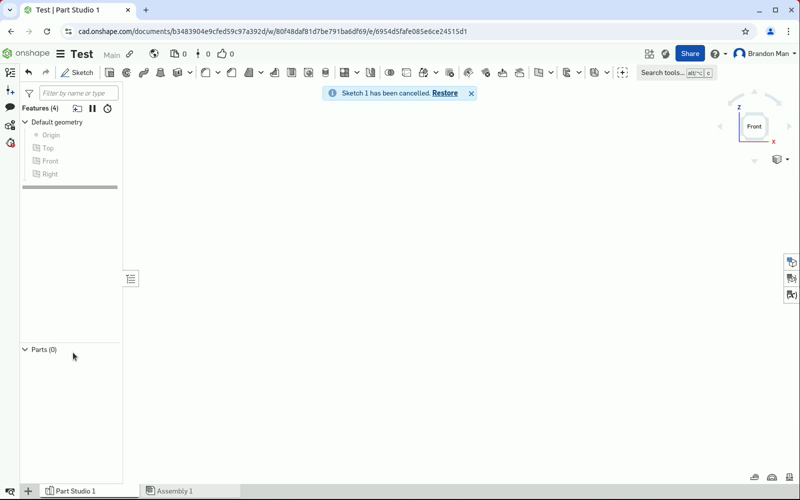
mouse_move(73, 352)
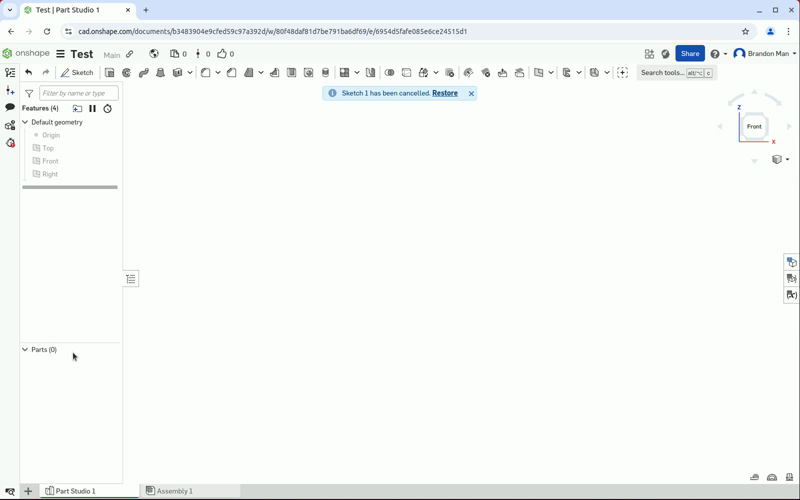
key(shift+y)
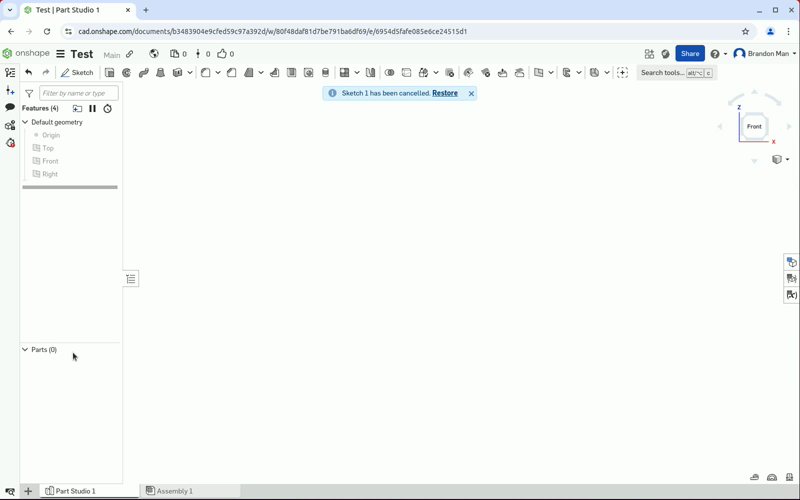
key(shift+s)
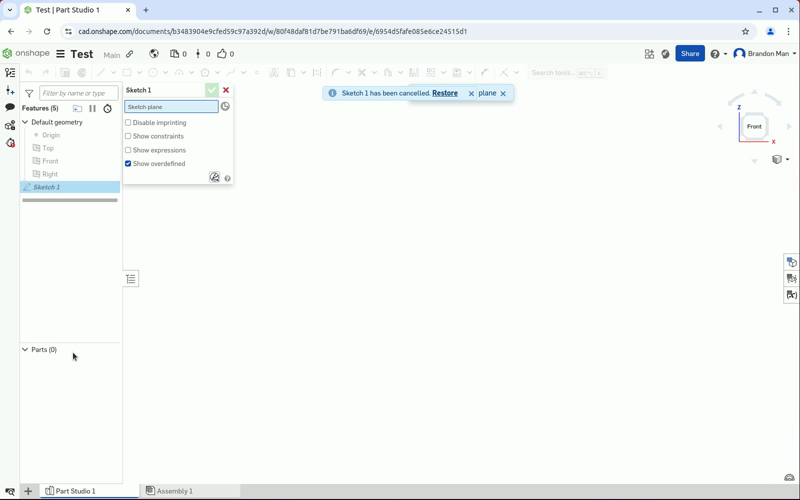
mouse_move(73, 163)
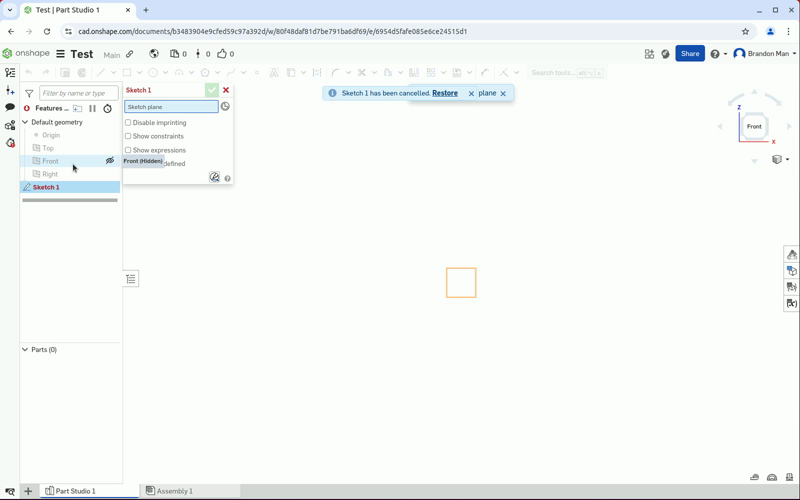
click(73, 163)
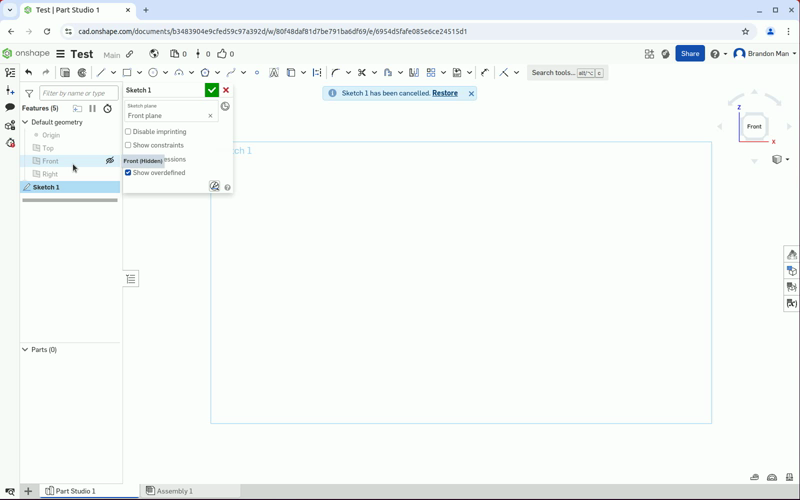
mouse_move(73, 352)
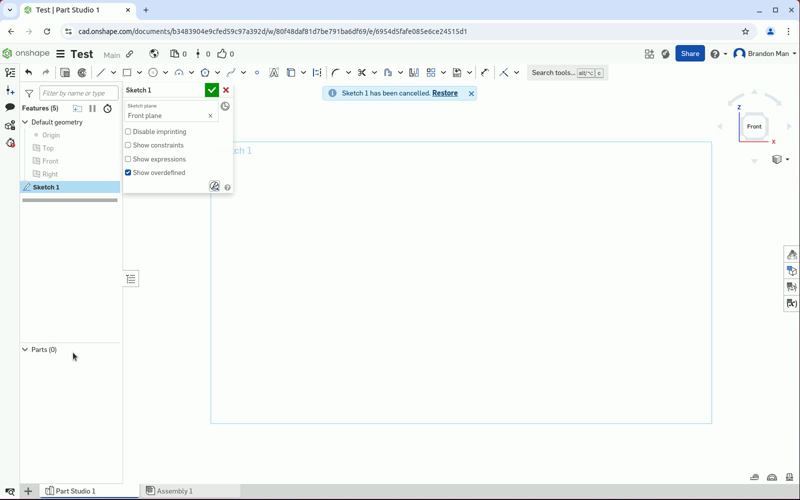
key(y)
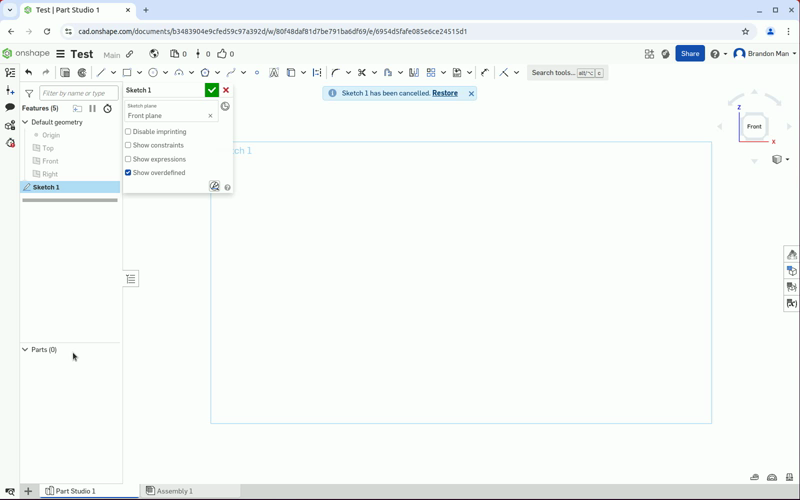
key(l)
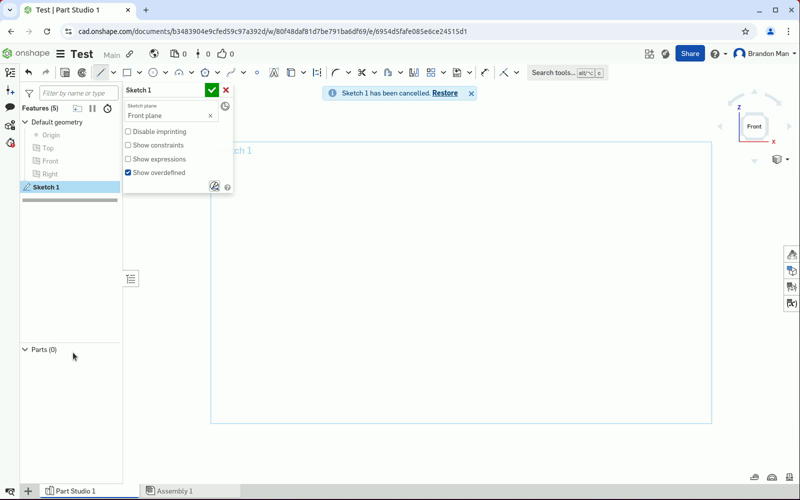
key_down(shift)
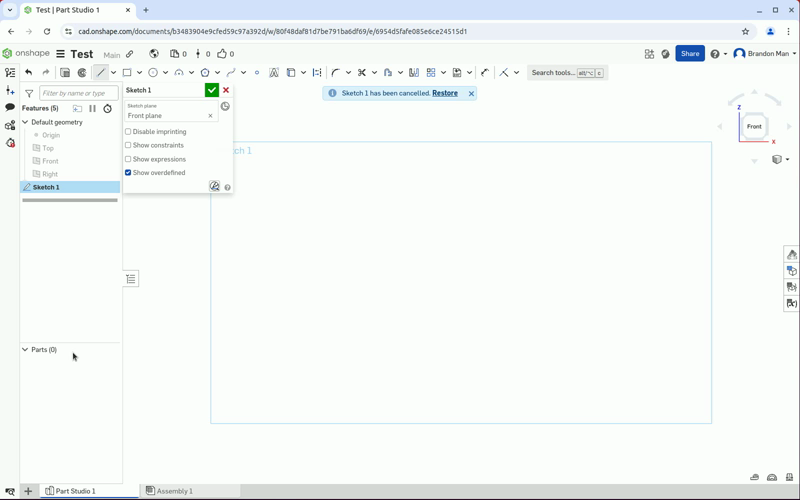
mouse_move(348, 286)
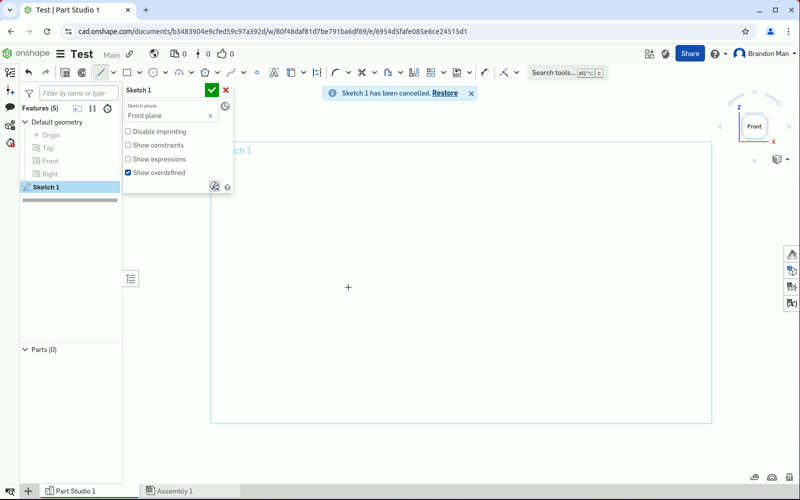
click(348, 286)
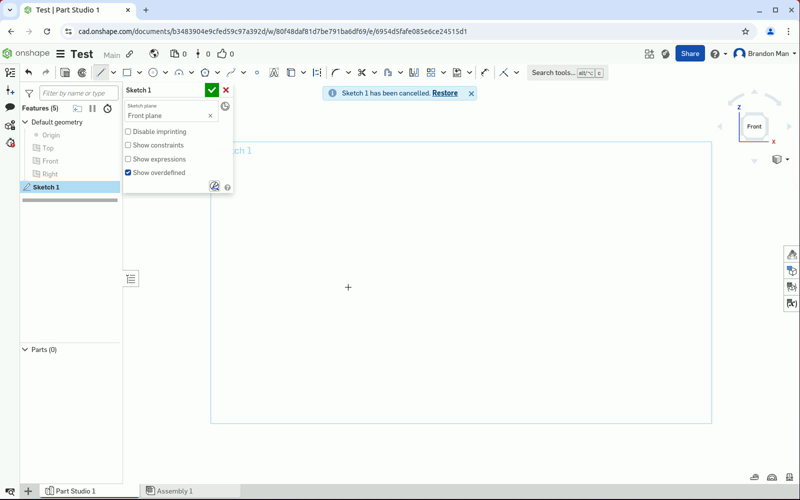
key_up(shift)
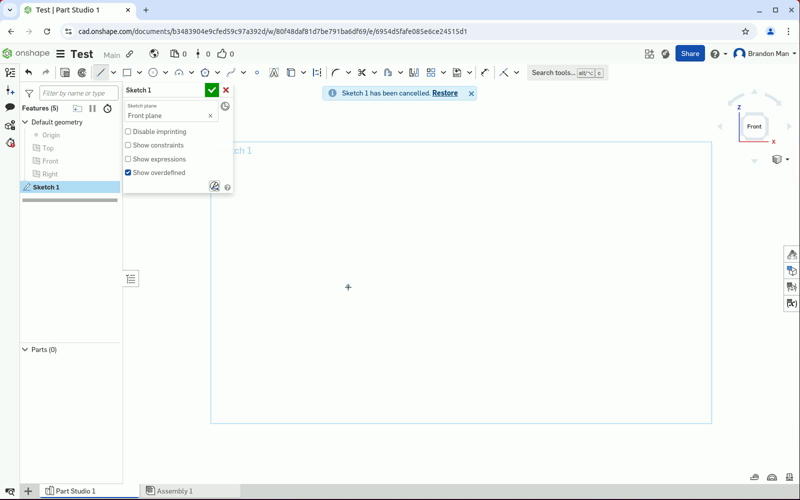
key_down(shift)
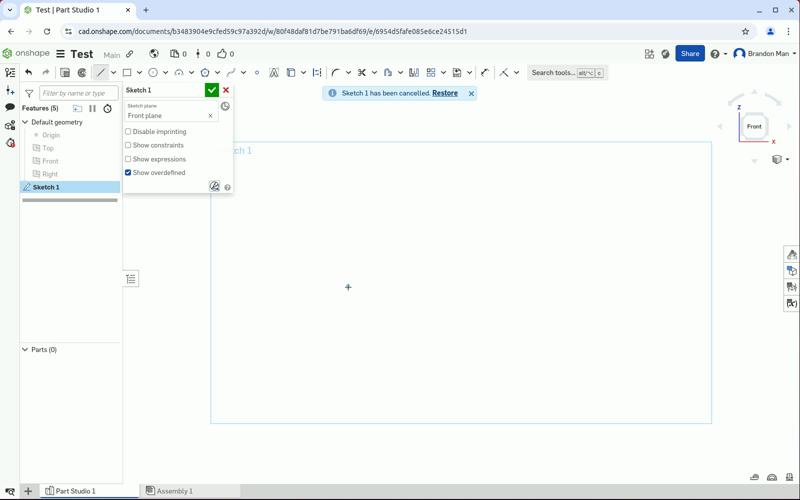
mouse_move(410, 294)
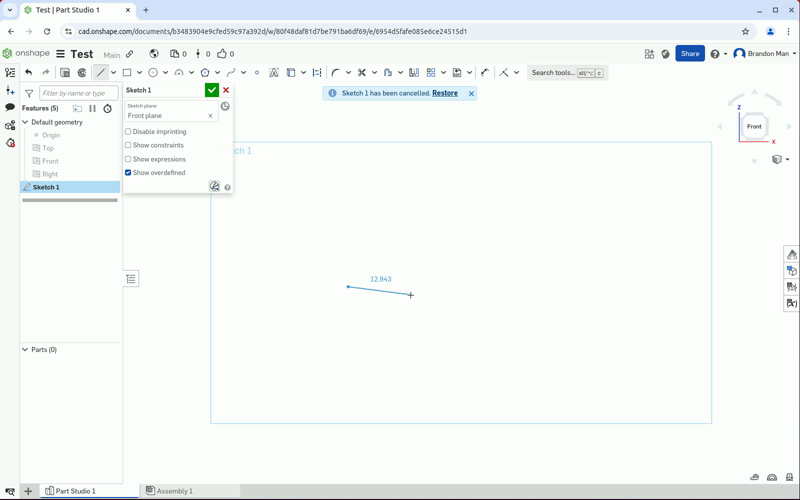
click(410, 294)
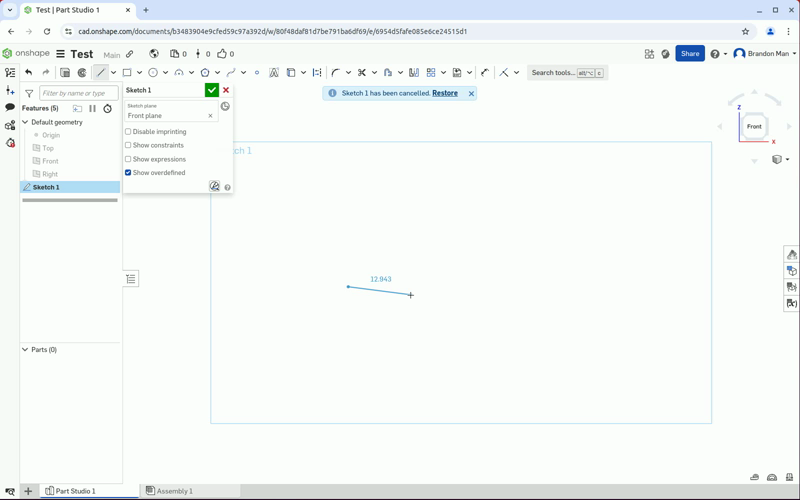
key_up(shift)
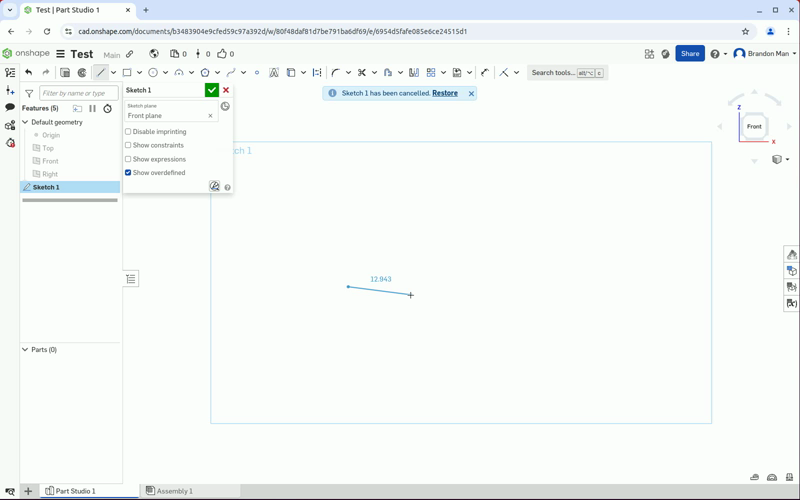
key(esc)
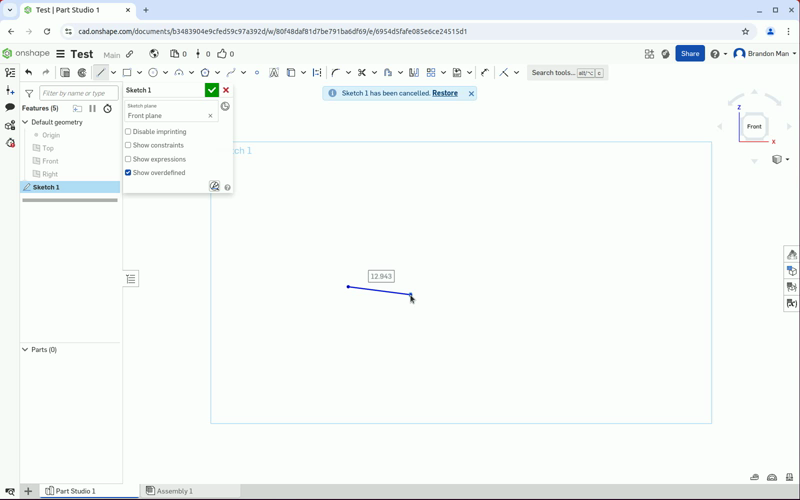
key(a)
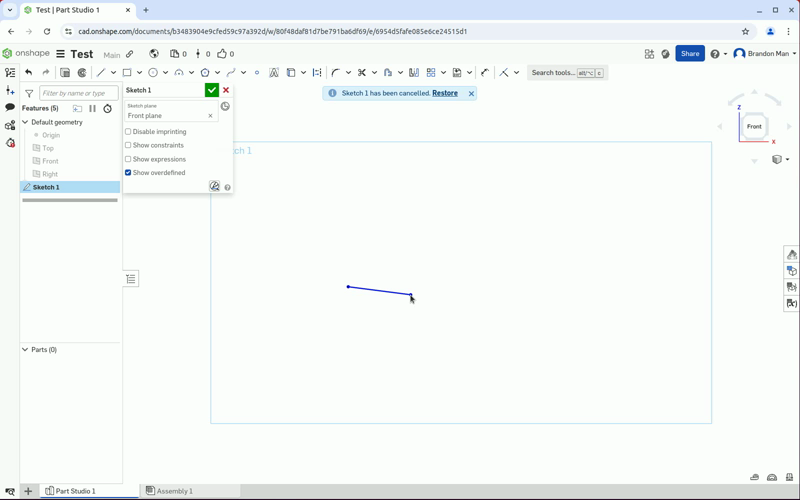
mouse_move(410, 294)
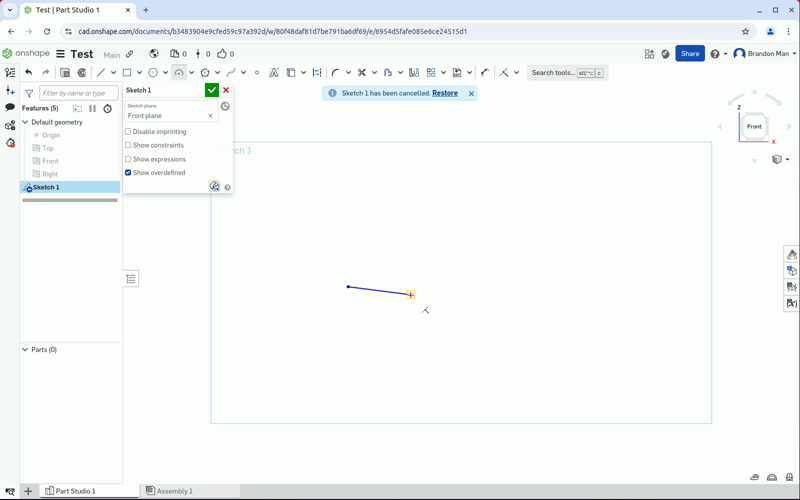
click(410, 294)
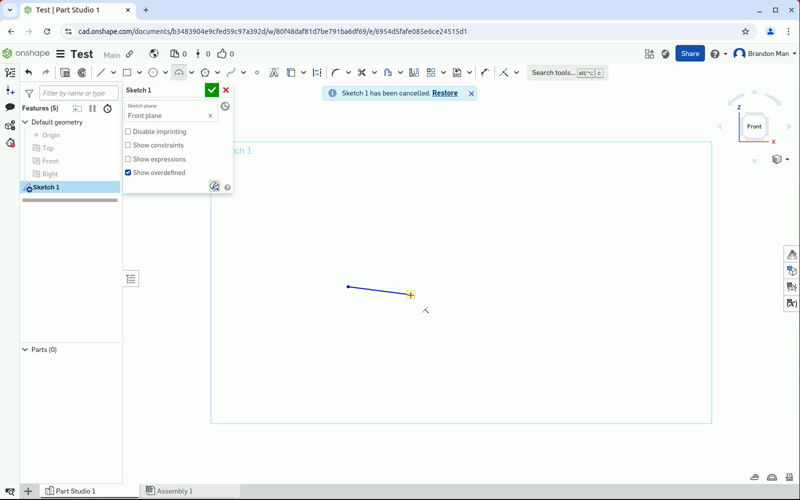
key_down(shift)
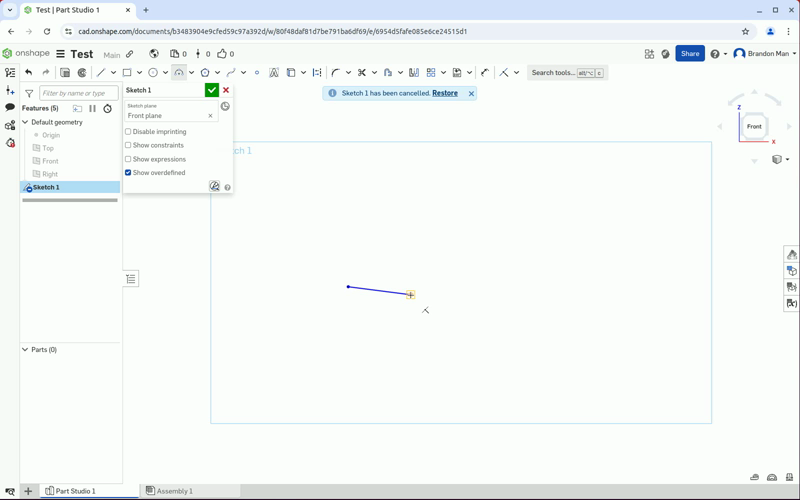
mouse_move(410, 270)
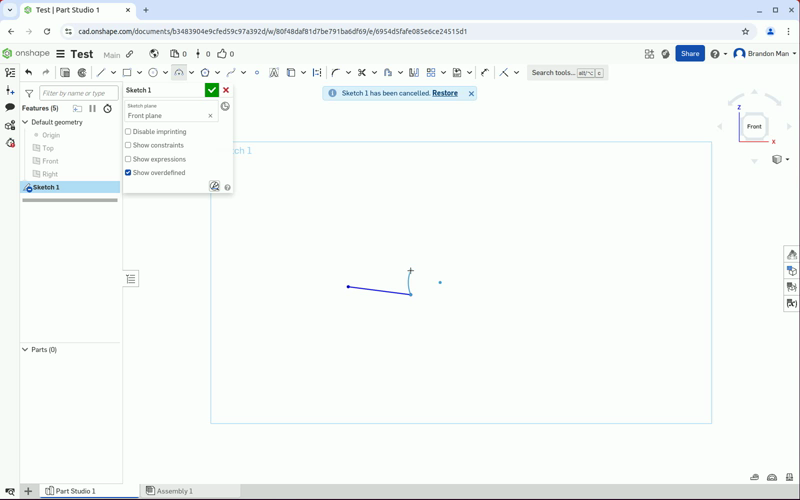
click(410, 270)
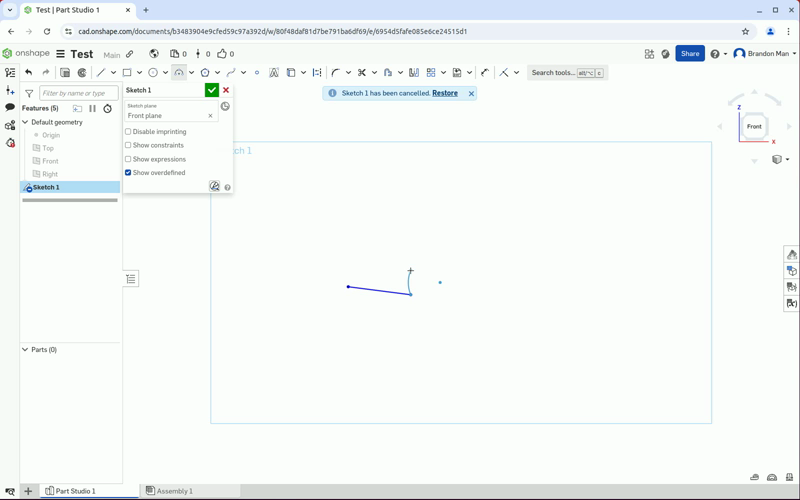
mouse_move(409, 282)
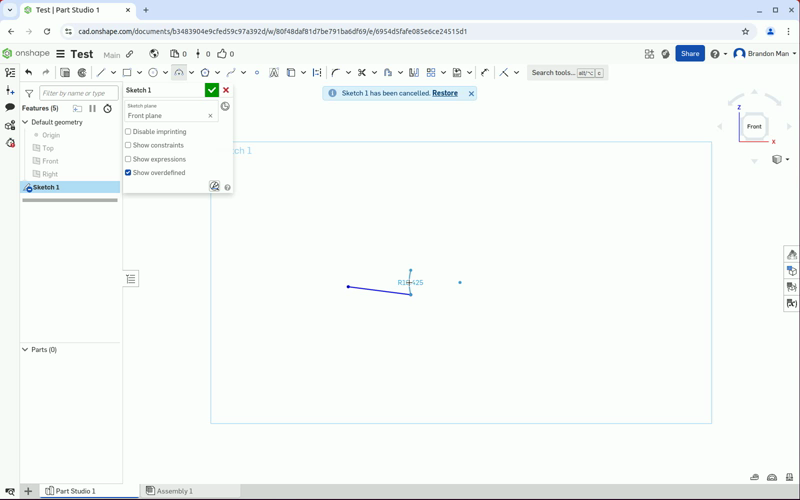
click(409, 282)
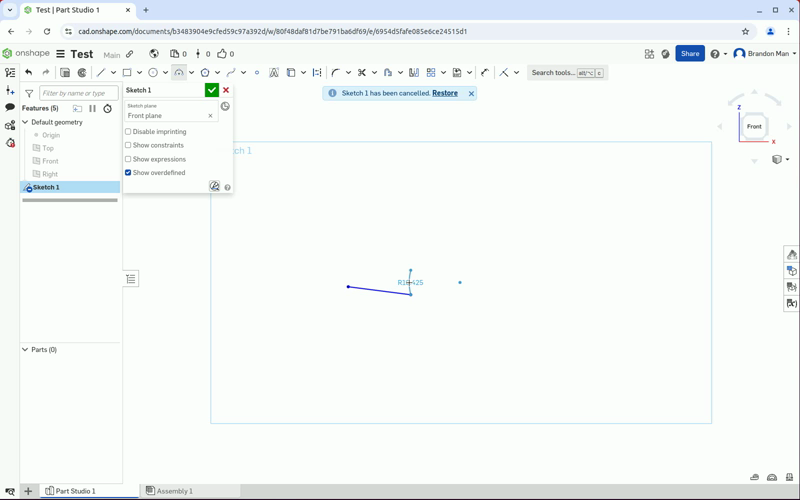
key_up(shift)
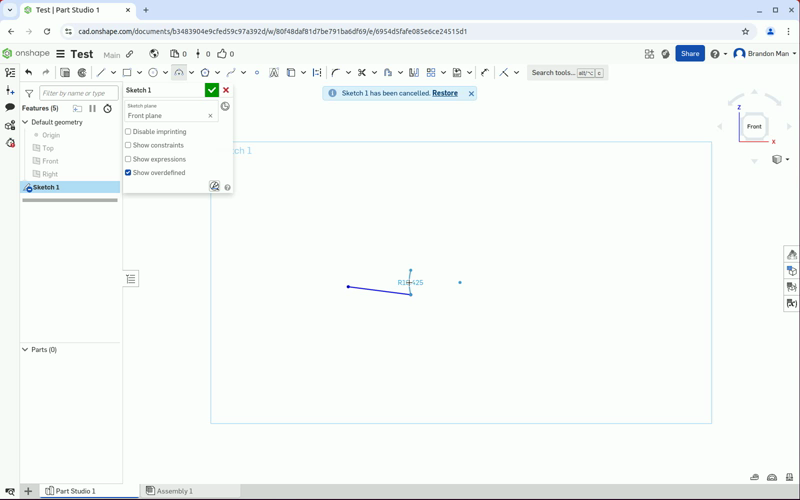
key(esc)
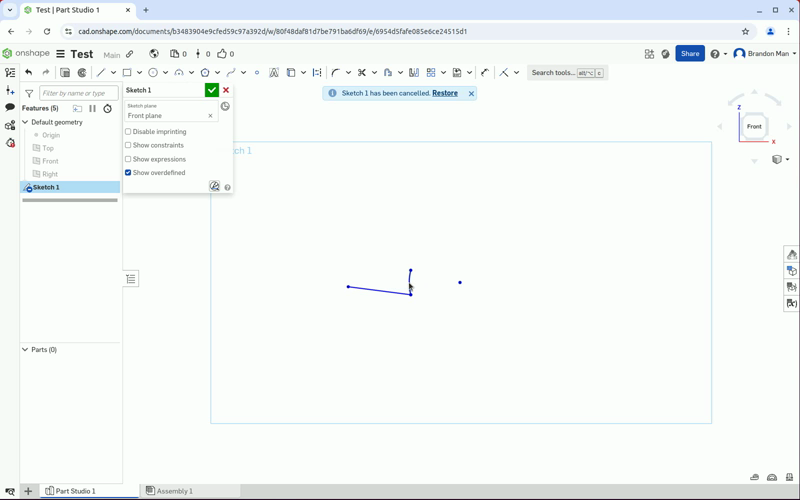
key(l)
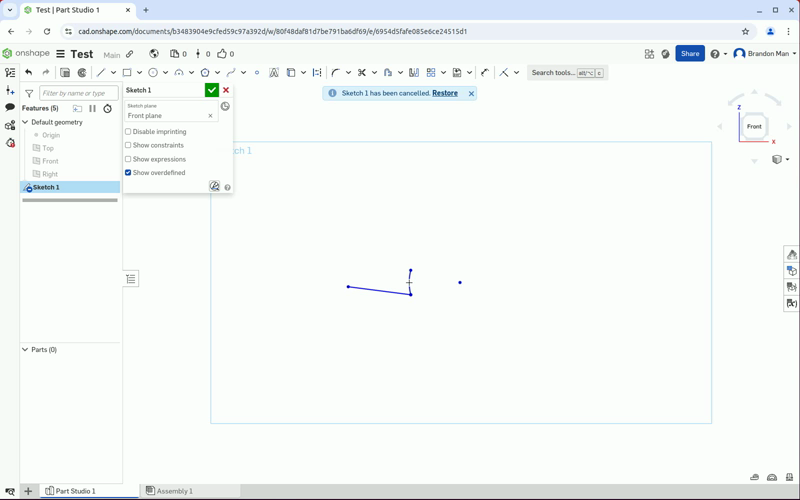
mouse_move(410, 270)
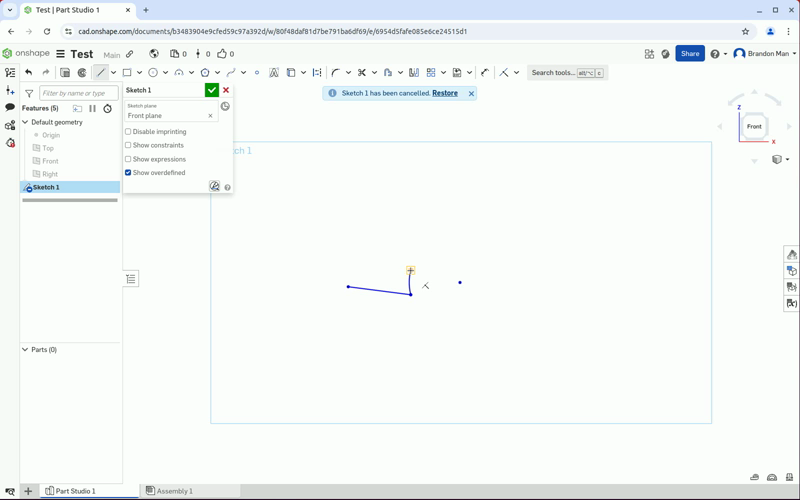
click(410, 270)
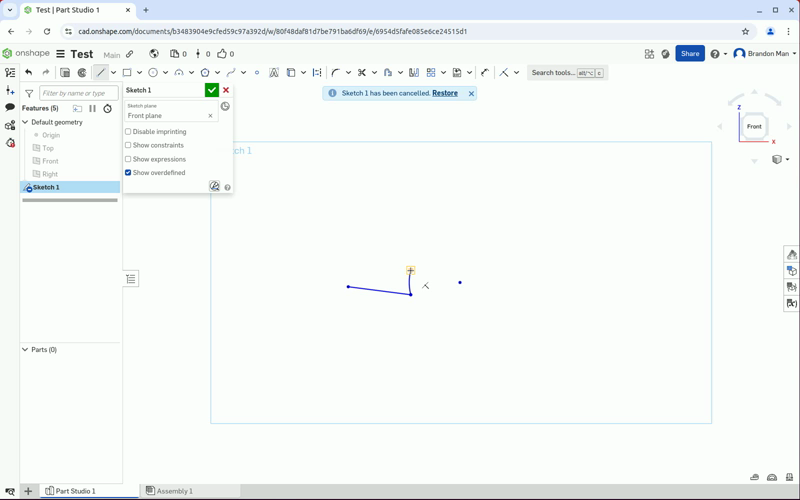
key_down(shift)
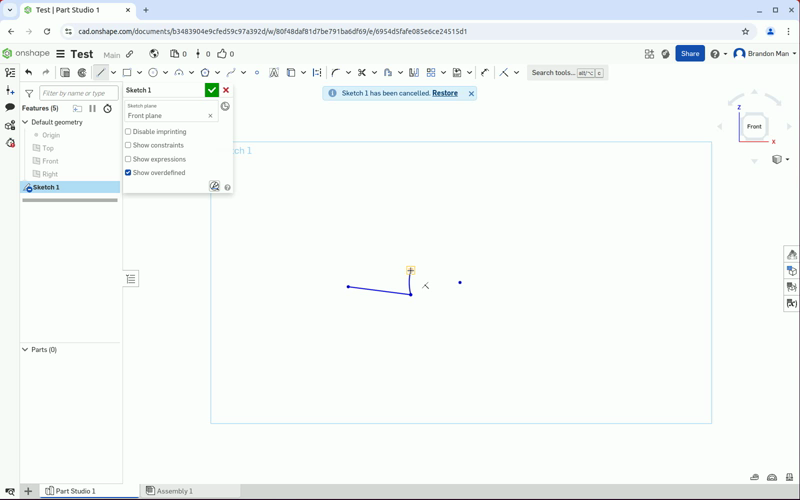
mouse_move(348, 278)
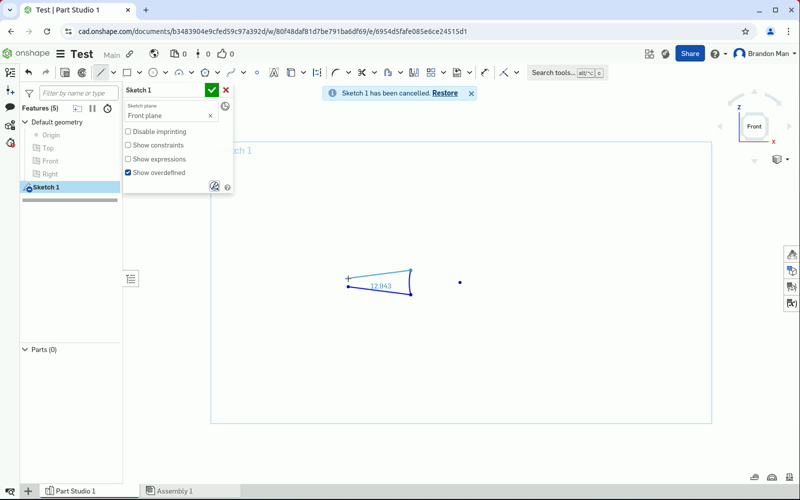
click(348, 278)
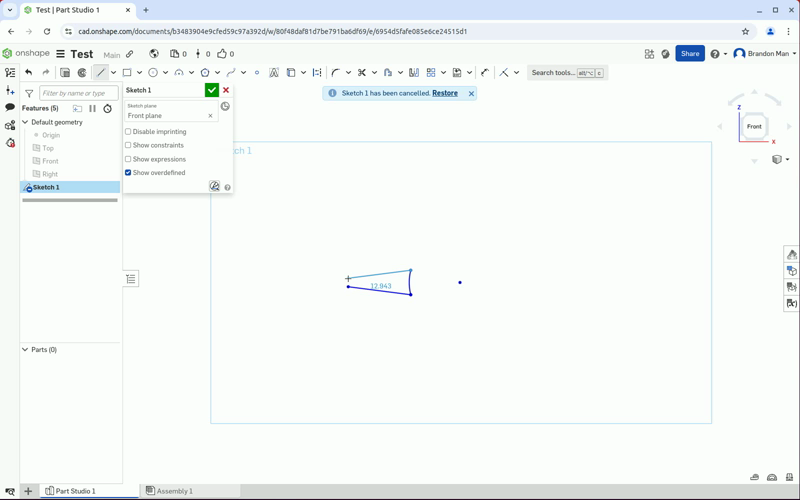
key_up(shift)
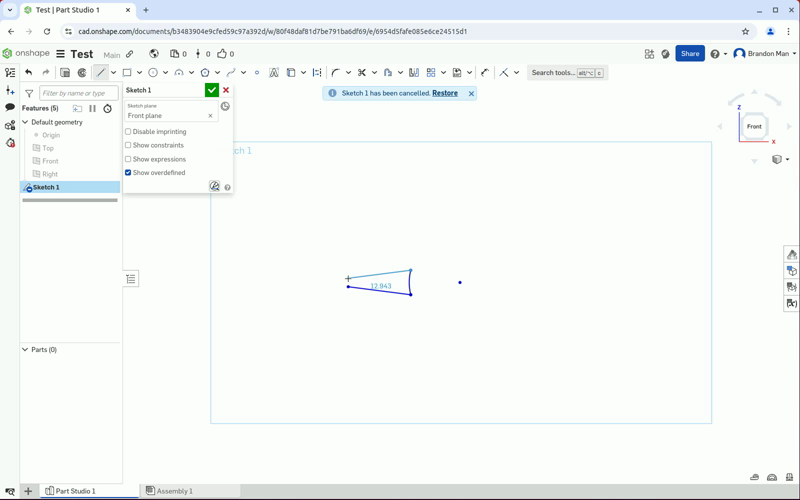
mouse_move(378, 278)
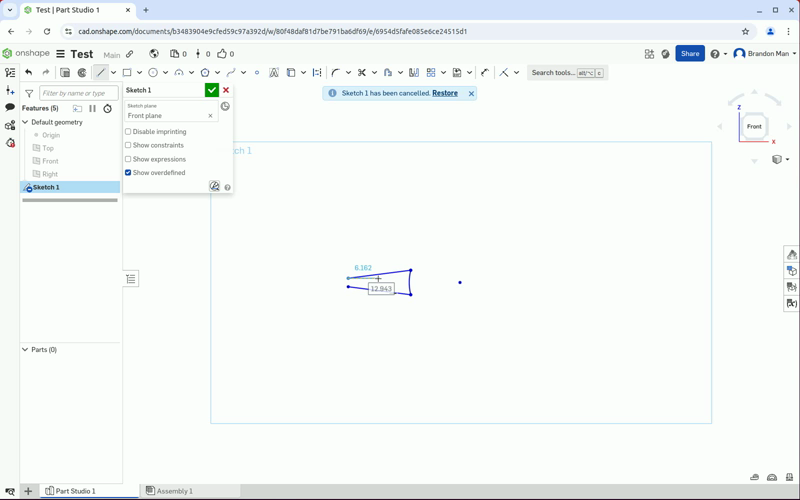
key_down(shift)
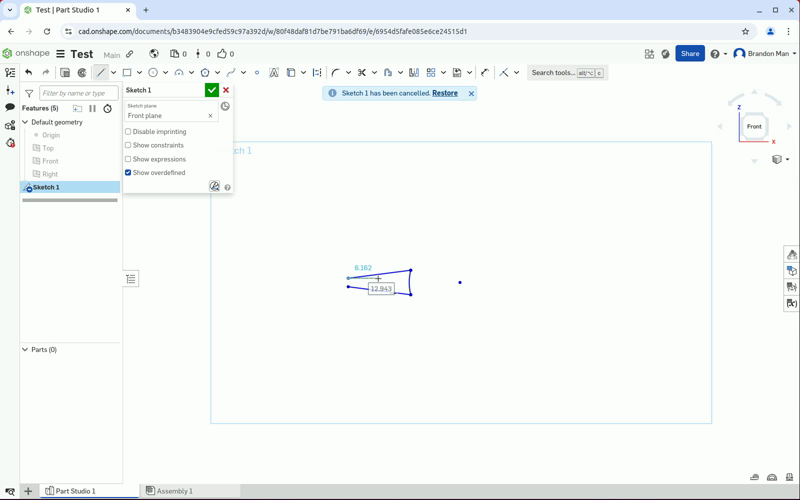
mouse_move(348, 286)
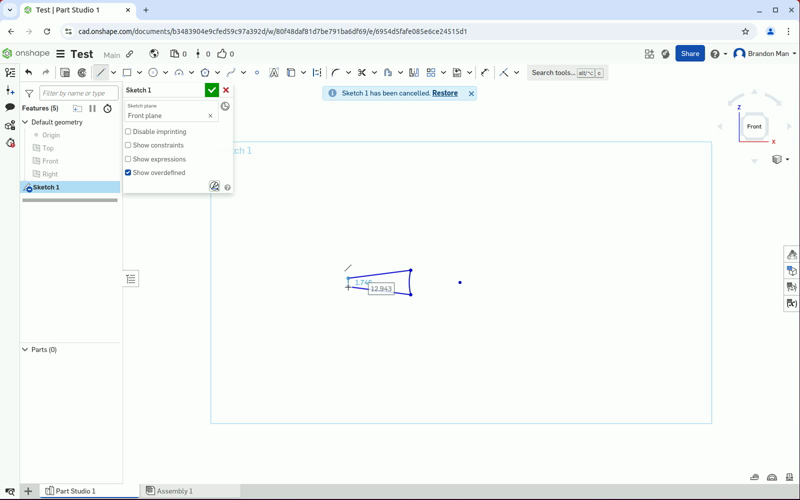
key_up(shift)
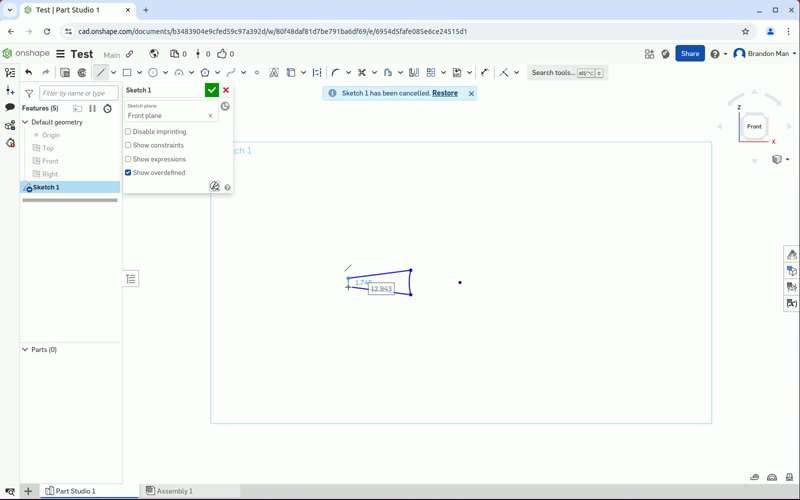
click(348, 286)
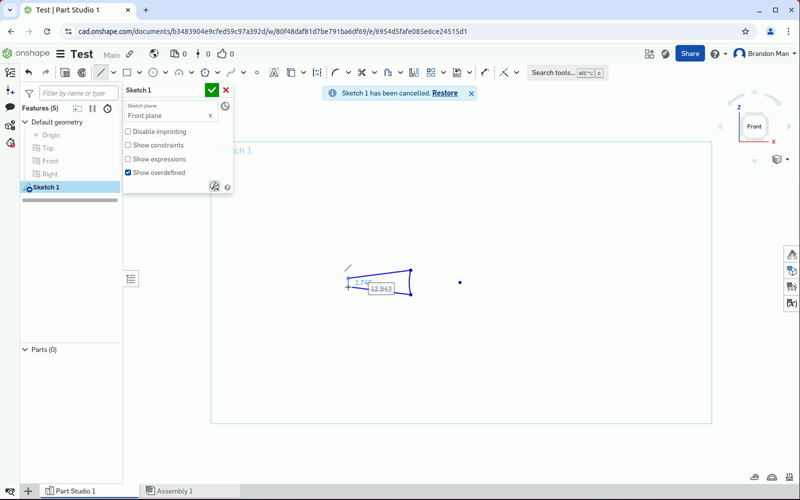
key(esc)
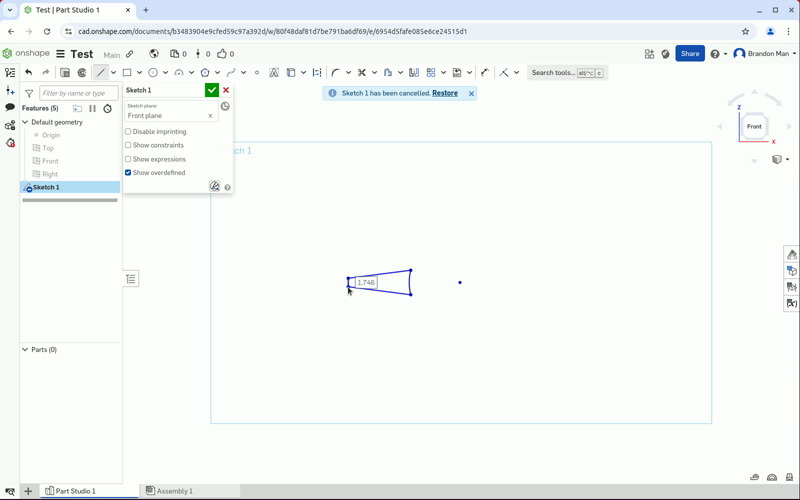
mouse_move(399, 276)
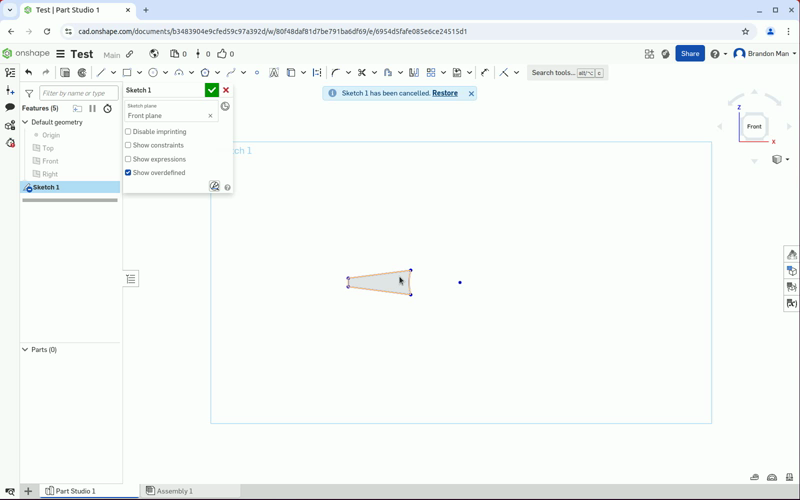
scroll(6)
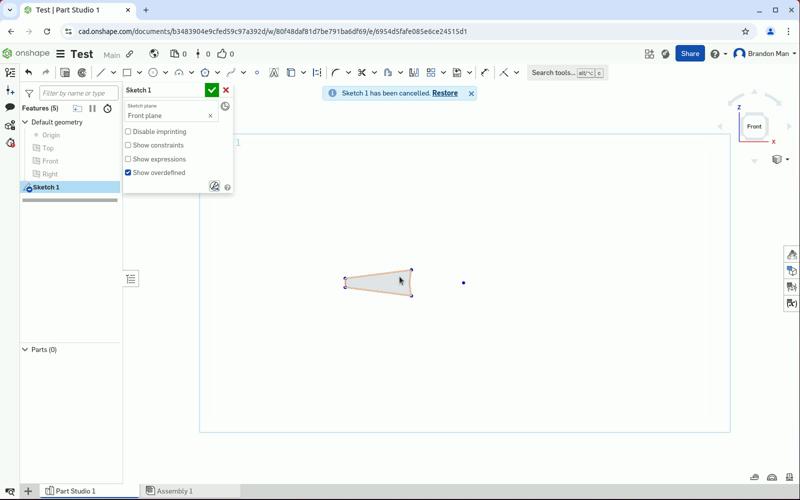
scroll(6)
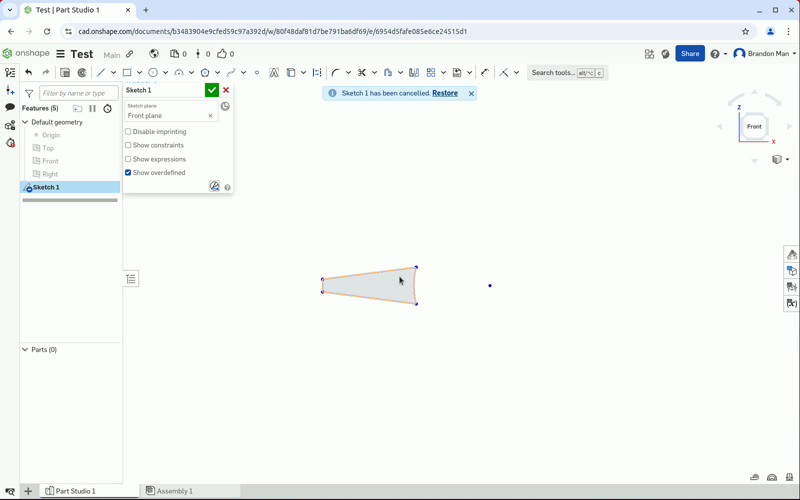
scroll(6)
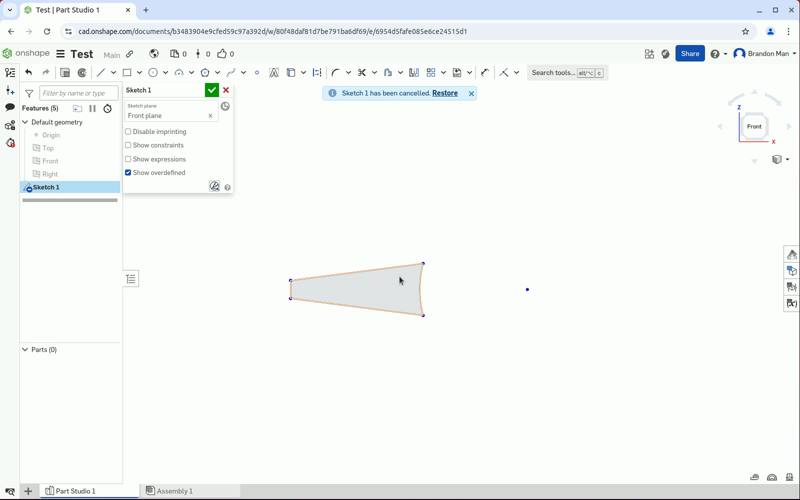
scroll(6)
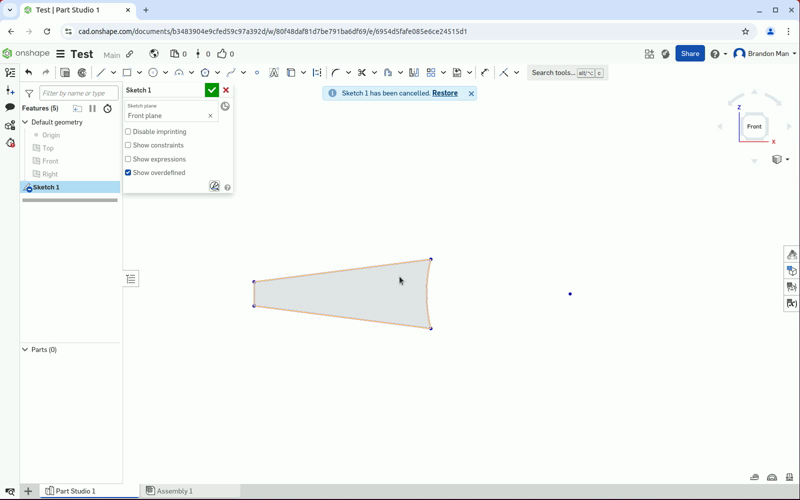
scroll(6)
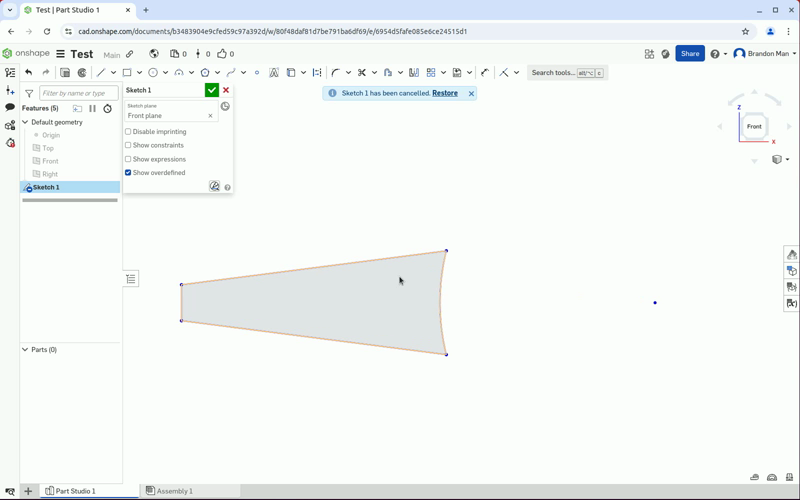
scroll(6)
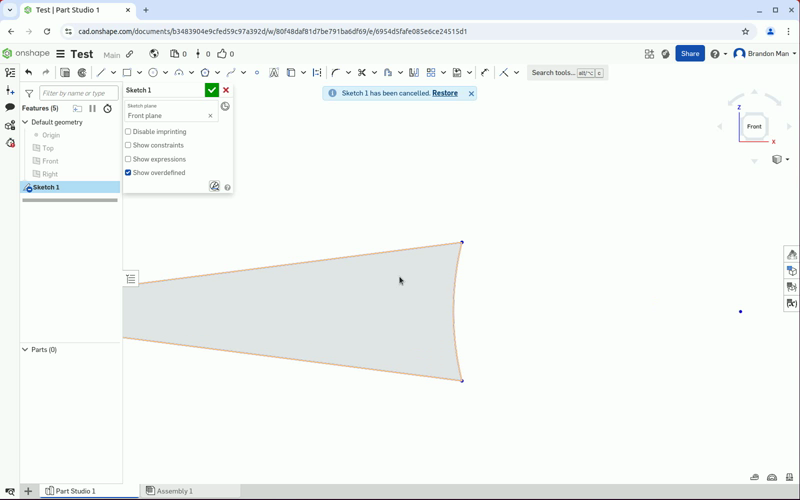
scroll(6)
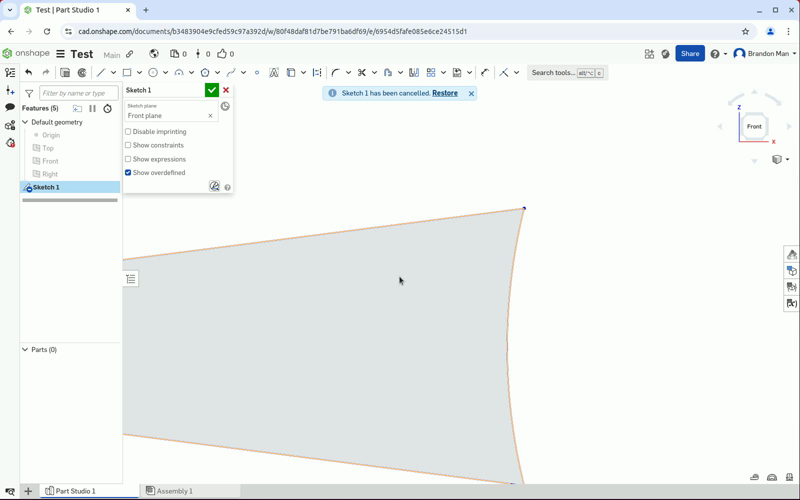
click(399, 276)
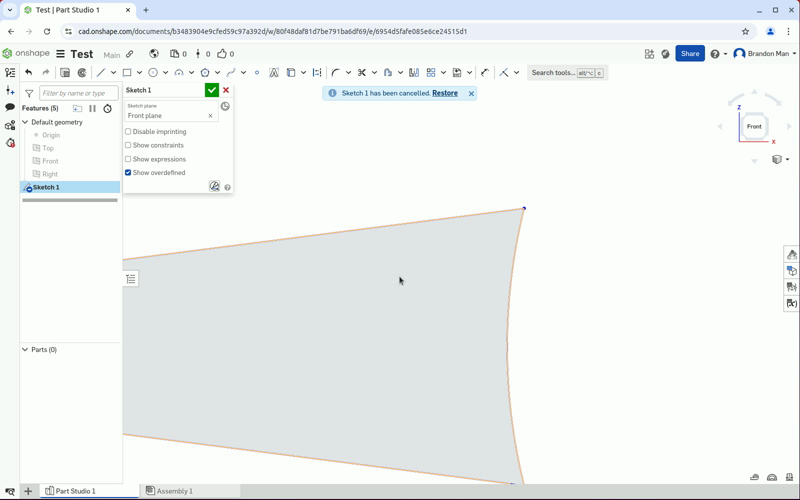
scroll(-6)
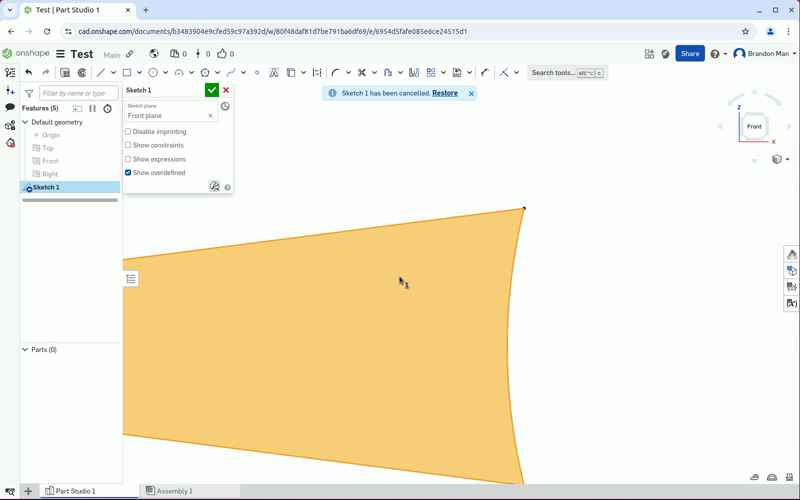
scroll(-6)
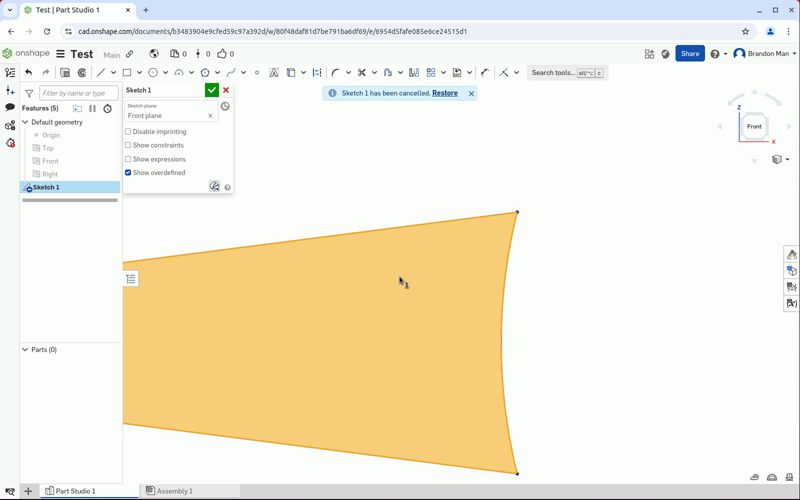
scroll(-6)
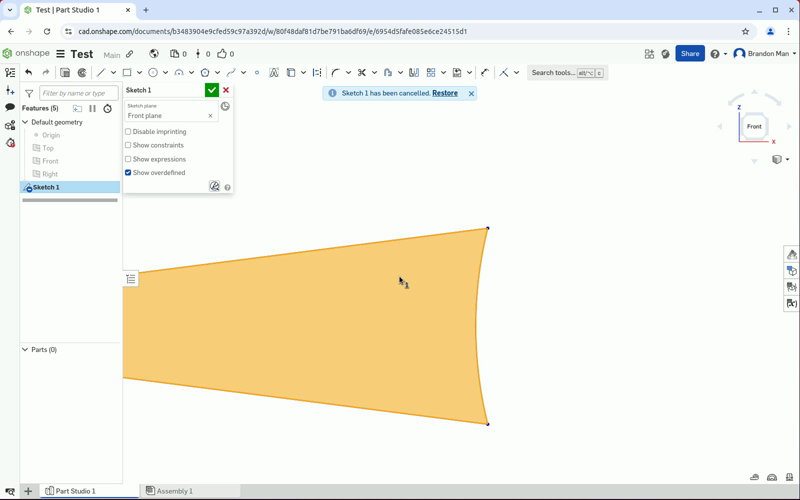
scroll(-6)
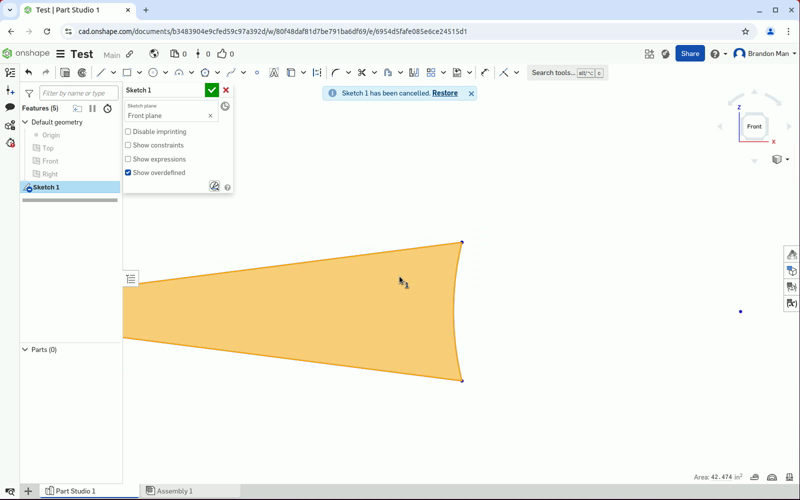
scroll(-6)
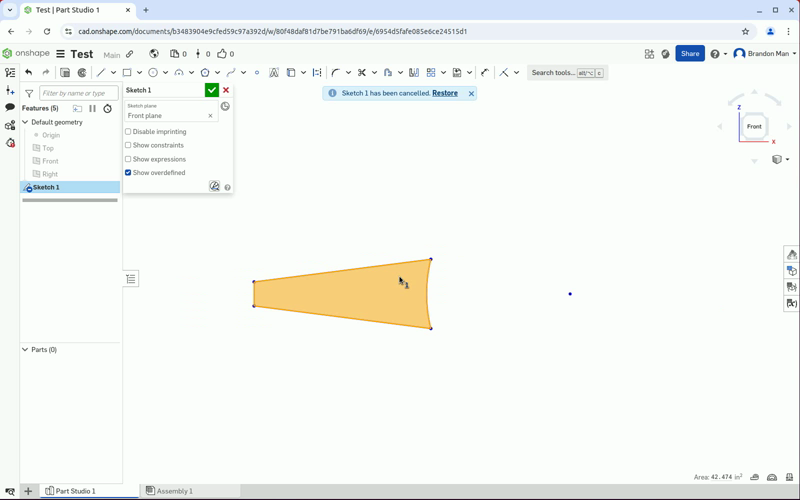
scroll(-6)
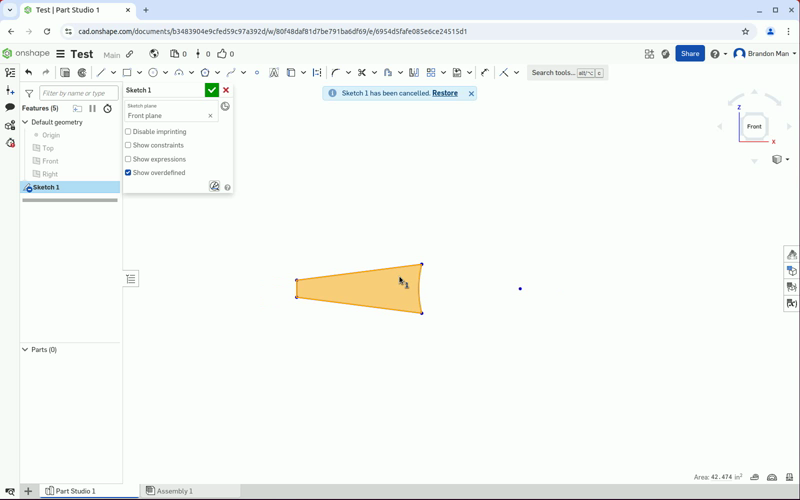
scroll(-6)
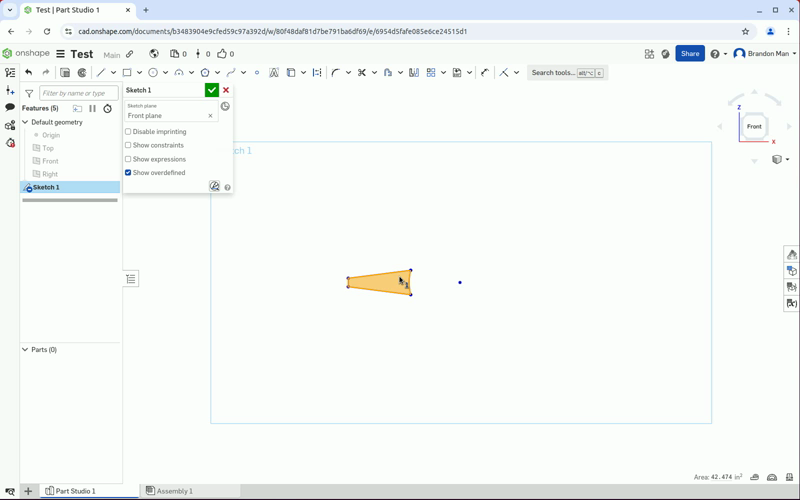
mouse_move(73, 352)
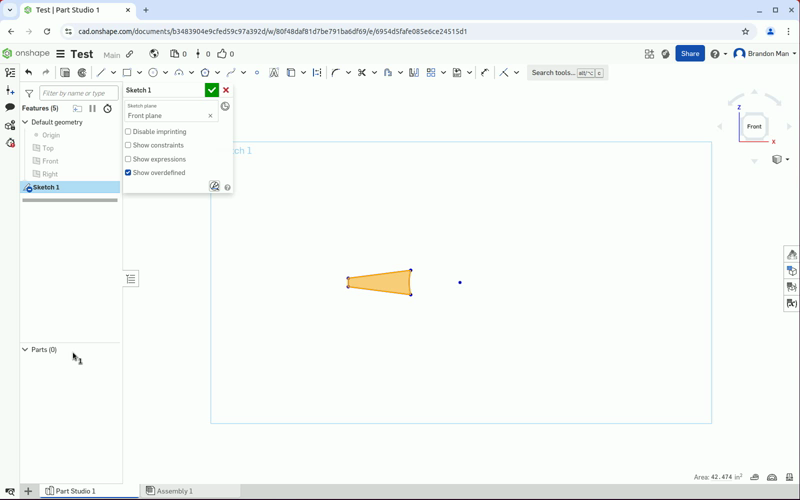
key(shift+y)
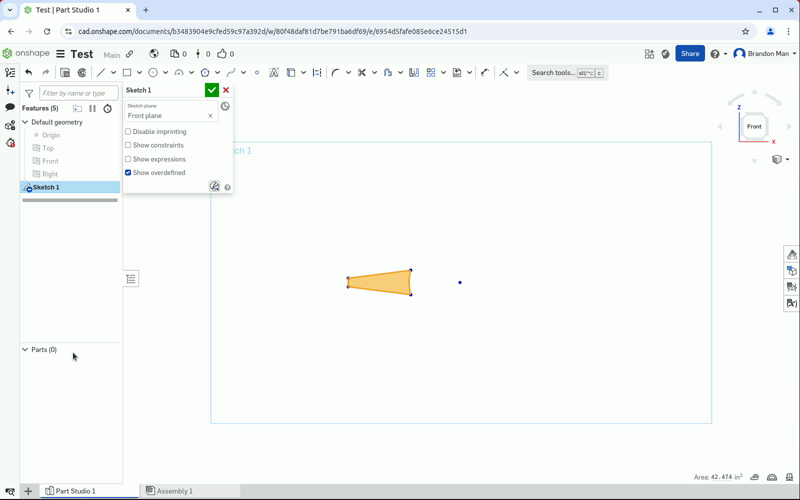
key(shift+e)
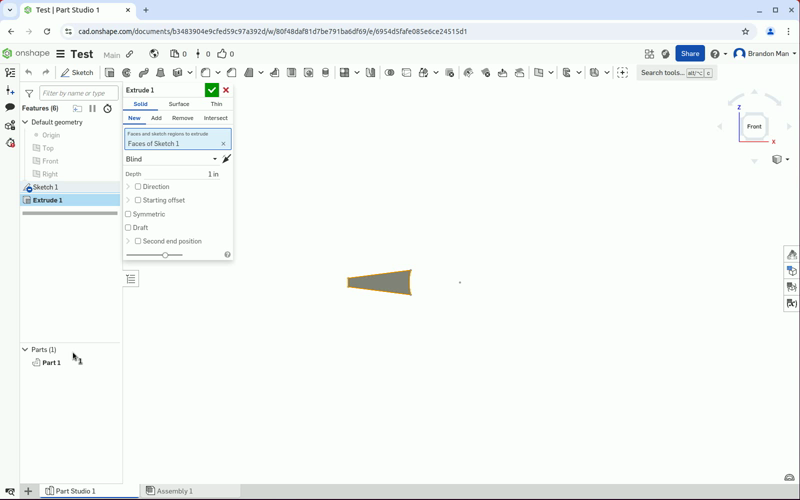
mouse_move(143, 106)
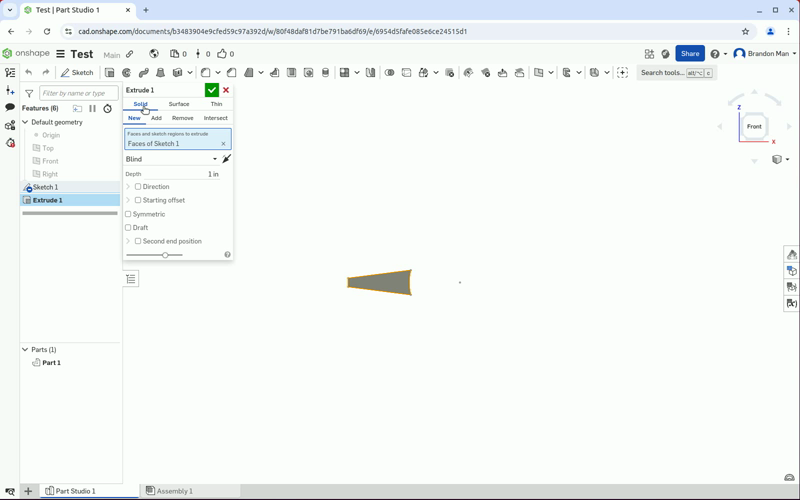
click(143, 106)
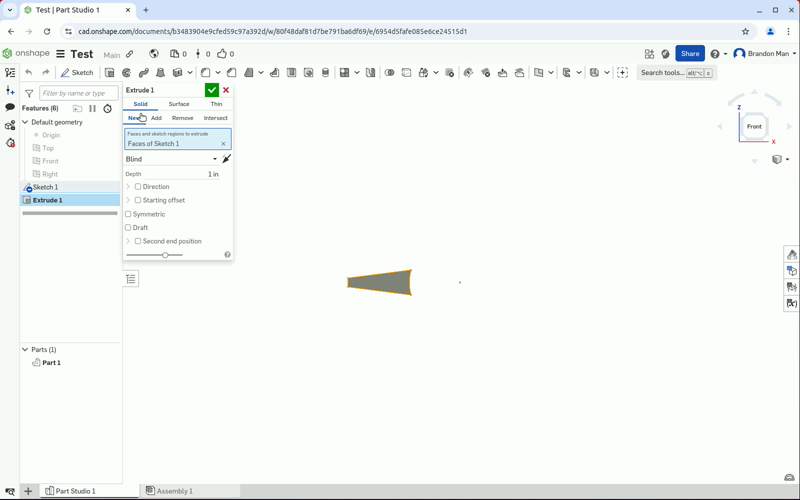
mouse_move(137, 120)
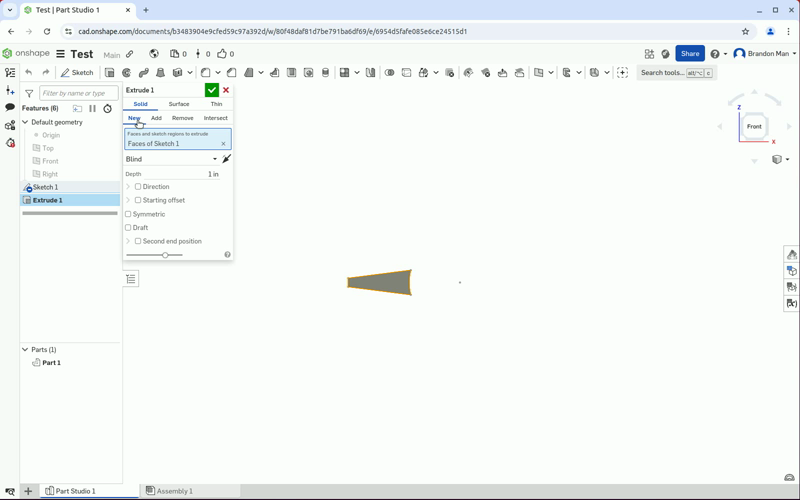
click(137, 120)
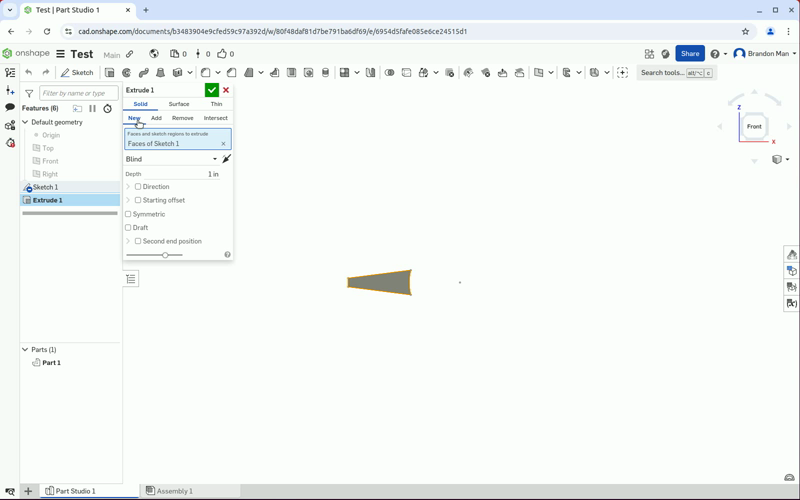
key(tab, 4)
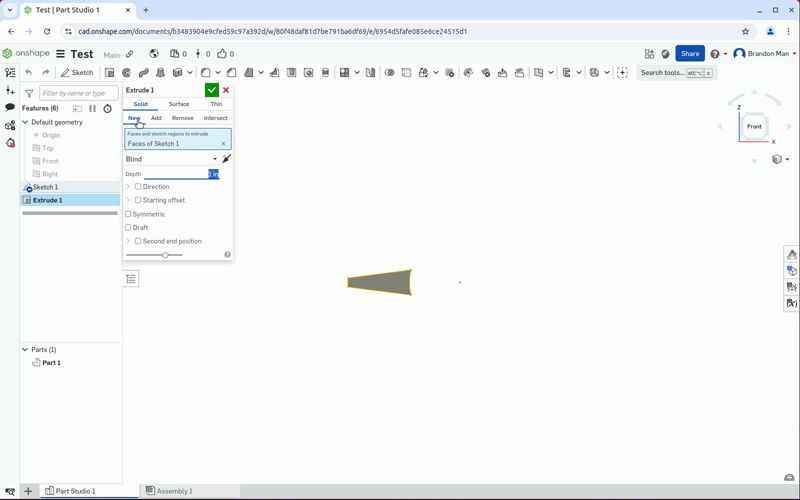
text(5.055)
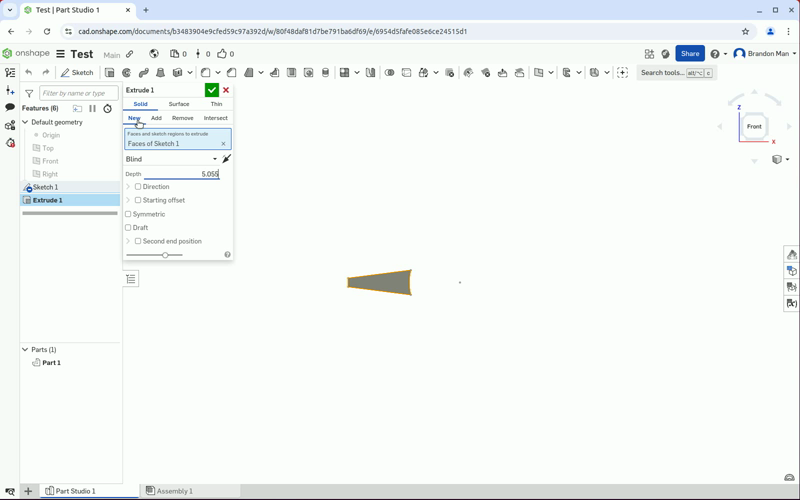
key(enter)
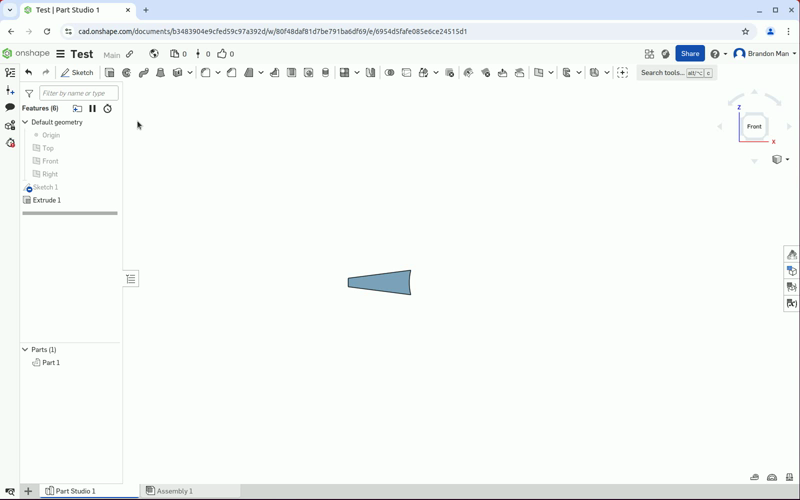
key(shift+h)
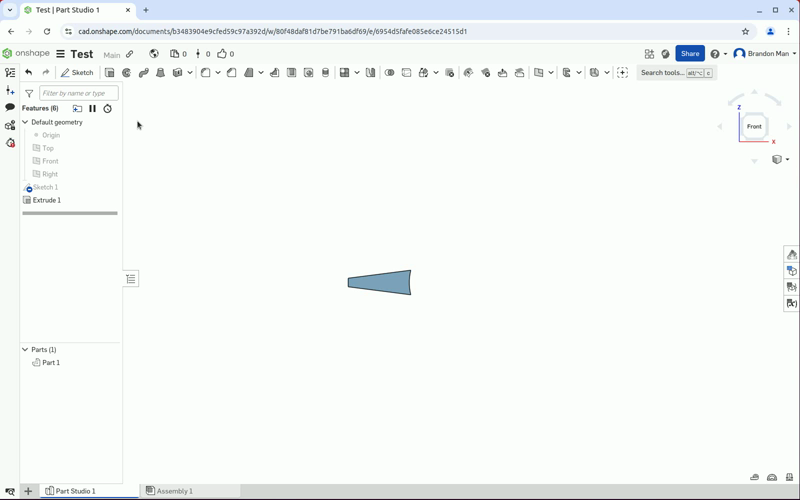
key(shift+h)
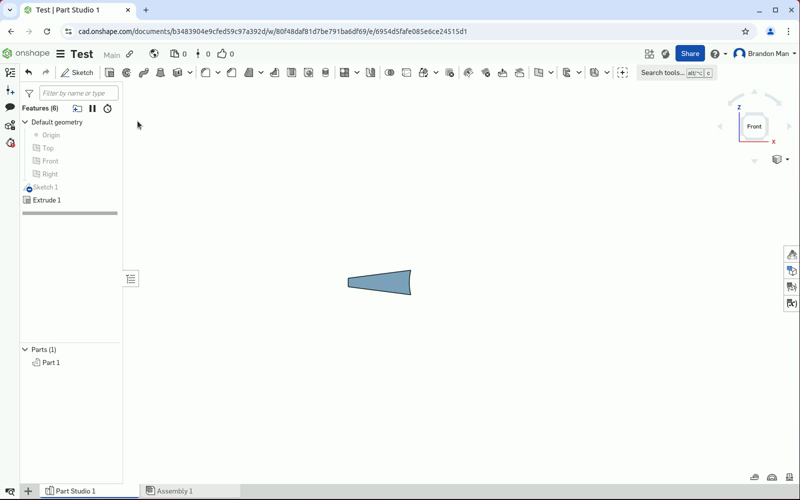
mouse_move(73, 189)
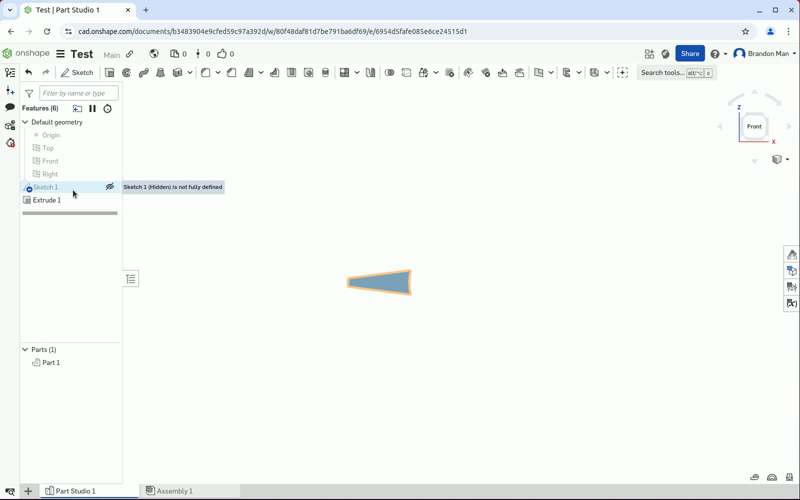
click(73, 189)
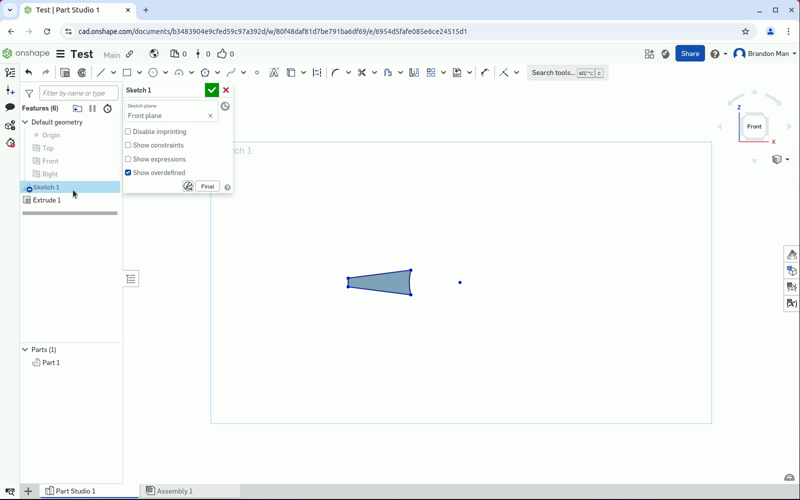
mouse_move(229, 92)
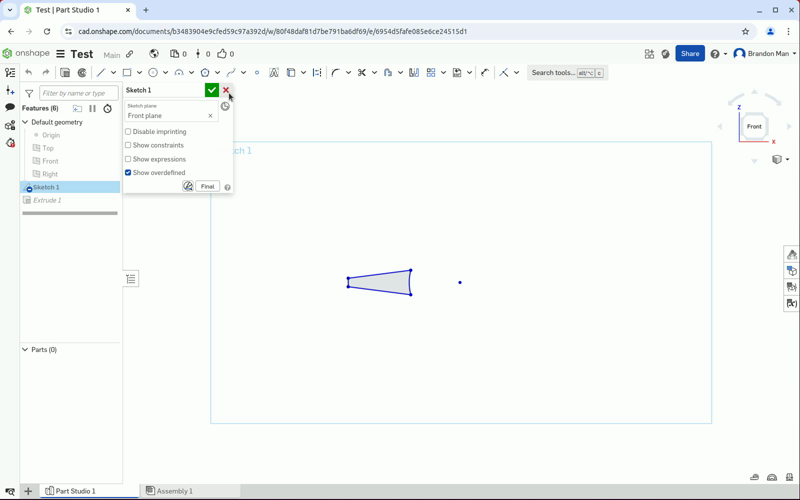
click(229, 92)
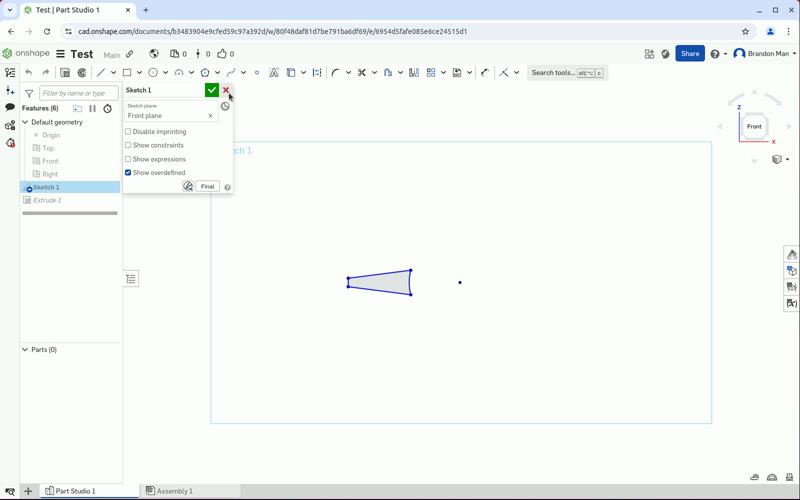
key(shift+s)
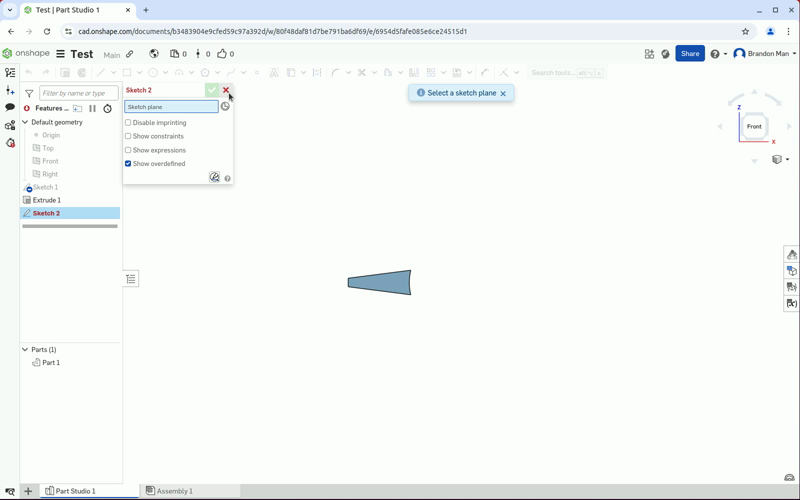
mouse_move(73, 163)
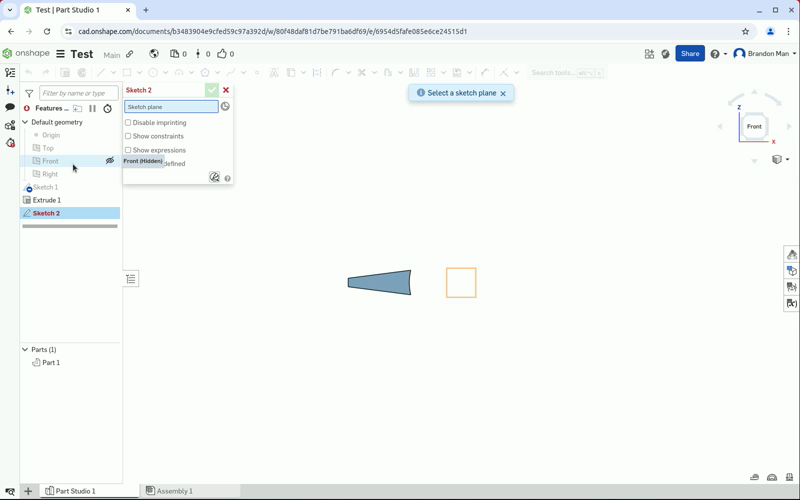
click(73, 163)
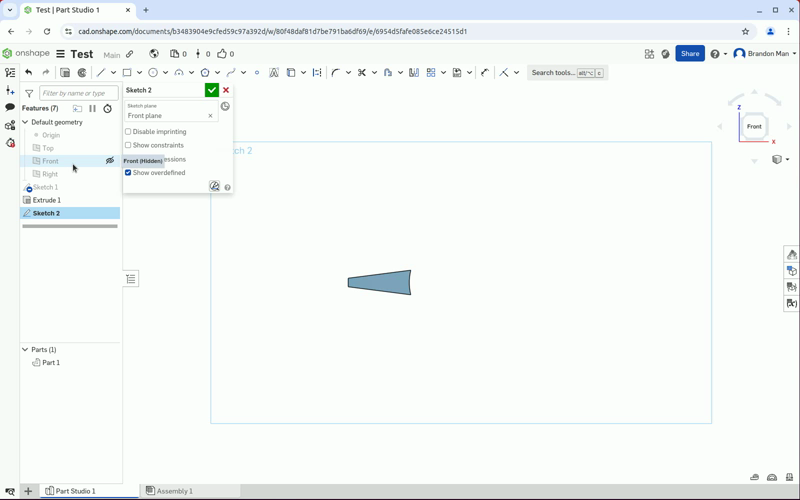
mouse_move(73, 352)
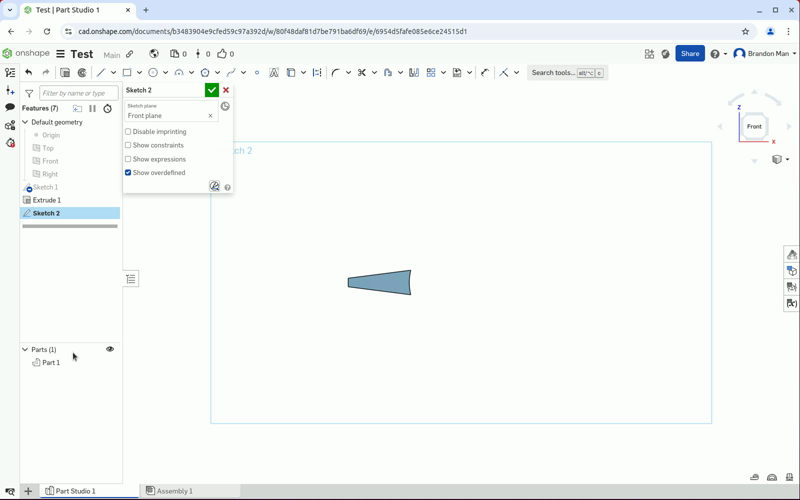
key(y)
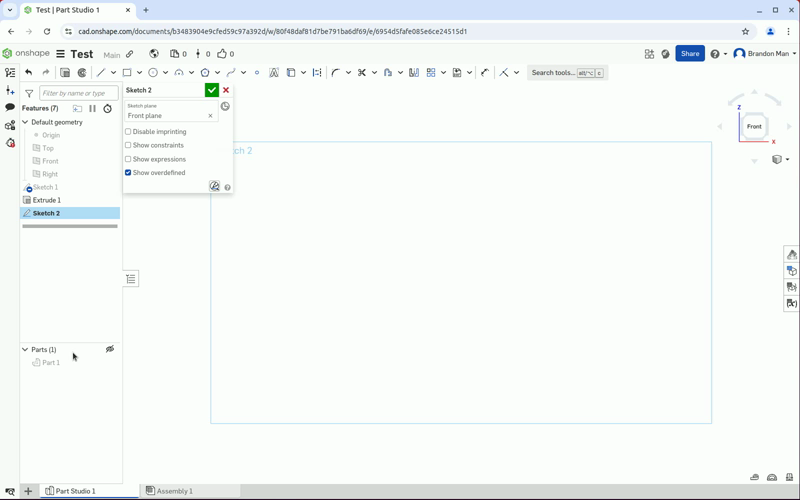
key(l)
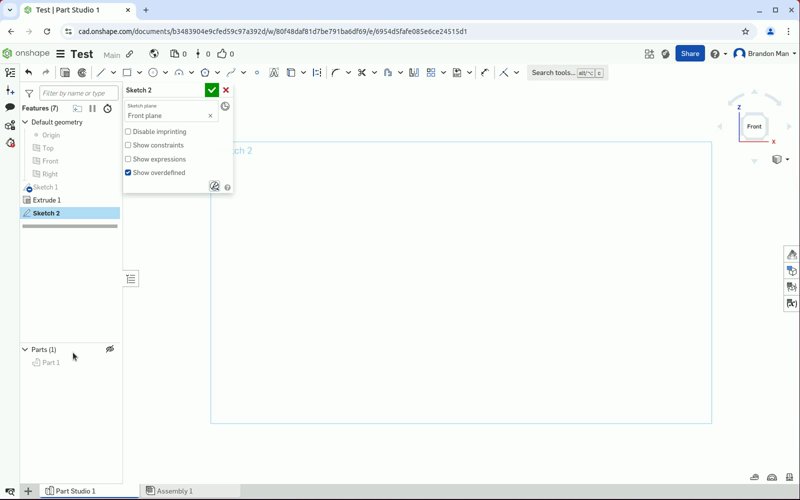
key_down(shift)
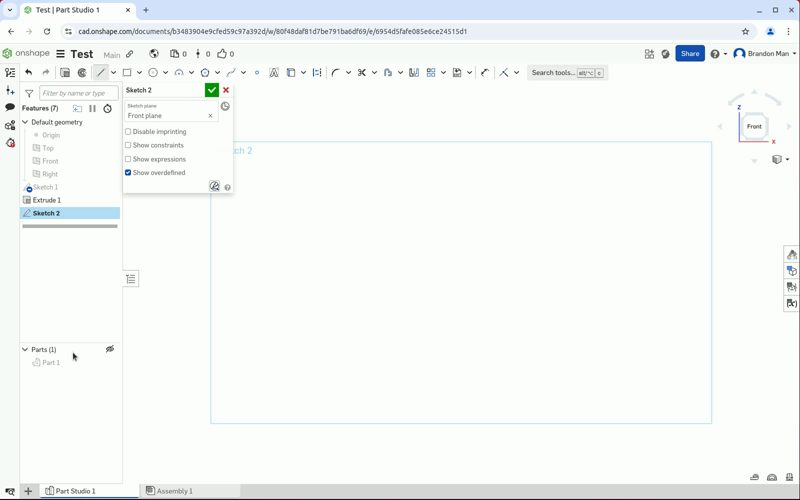
mouse_move(511, 295)
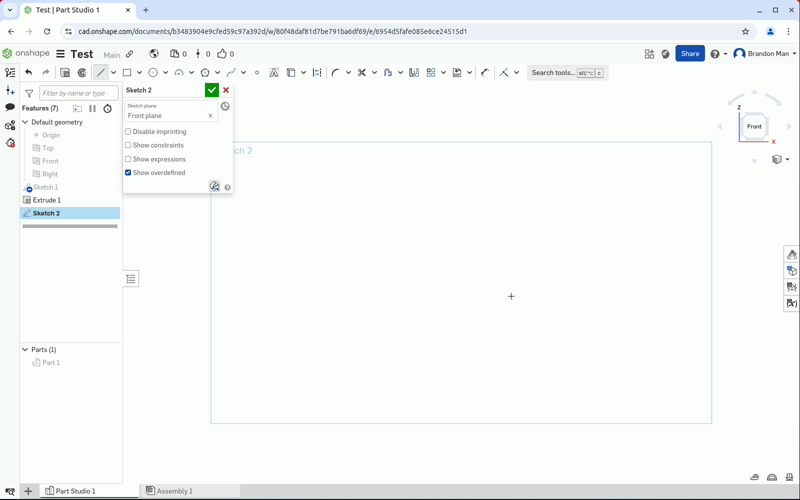
click(511, 295)
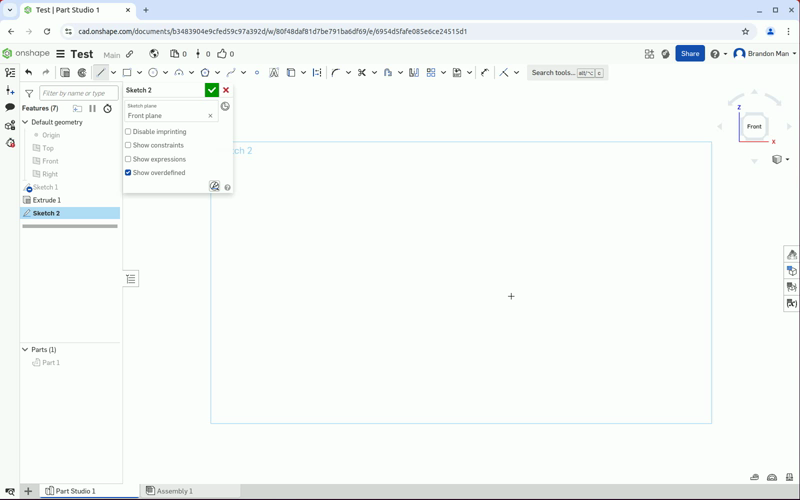
key_up(shift)
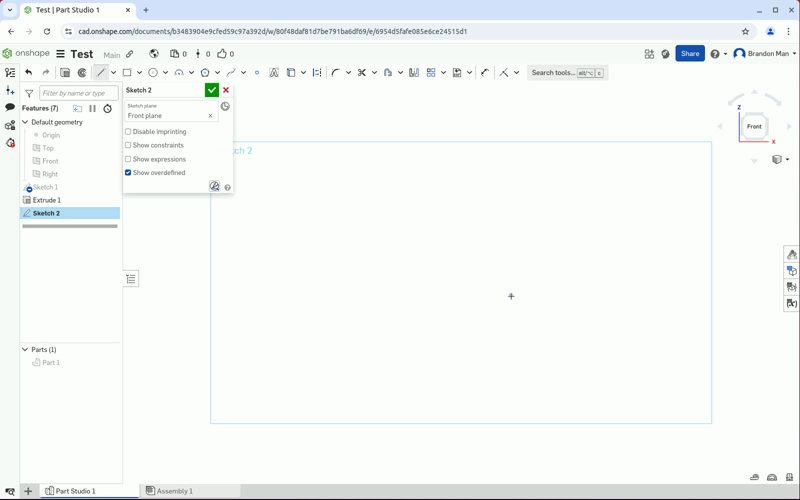
key_down(shift)
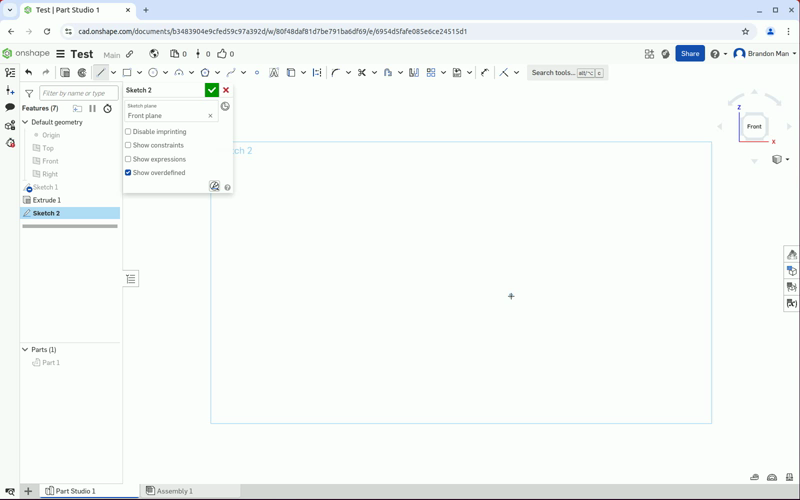
mouse_move(573, 287)
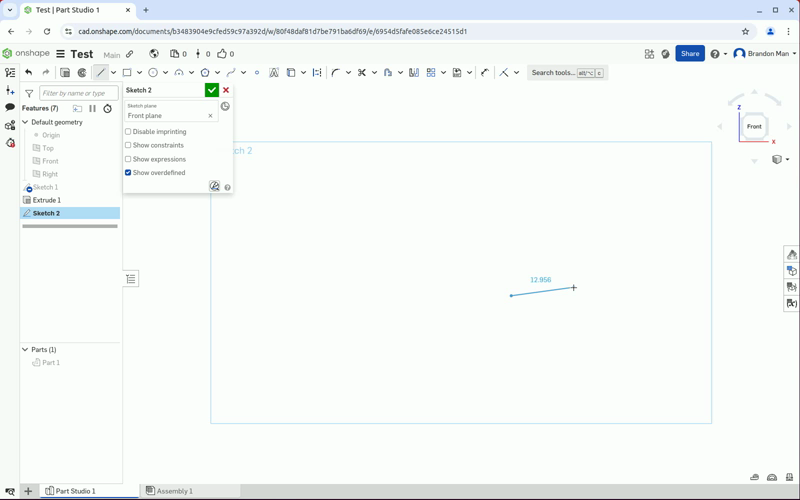
click(573, 287)
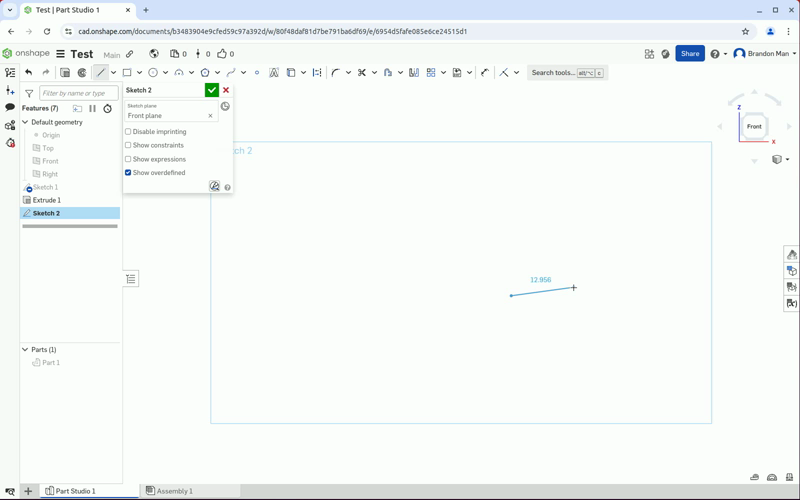
key_up(shift)
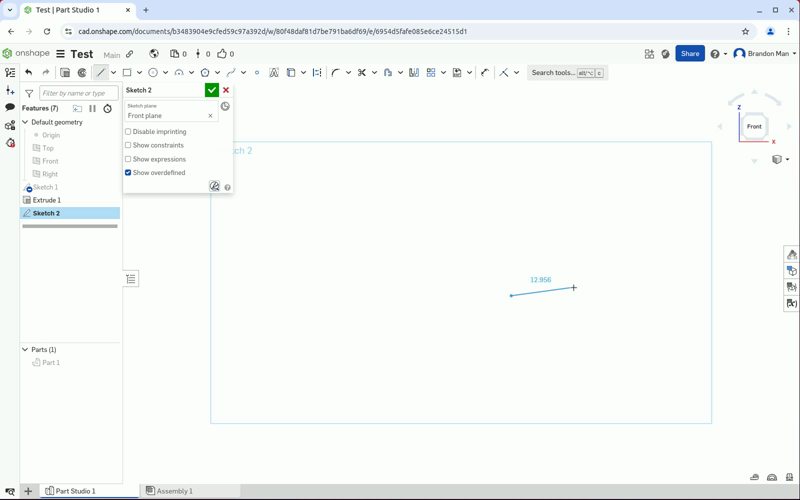
key_down(shift)
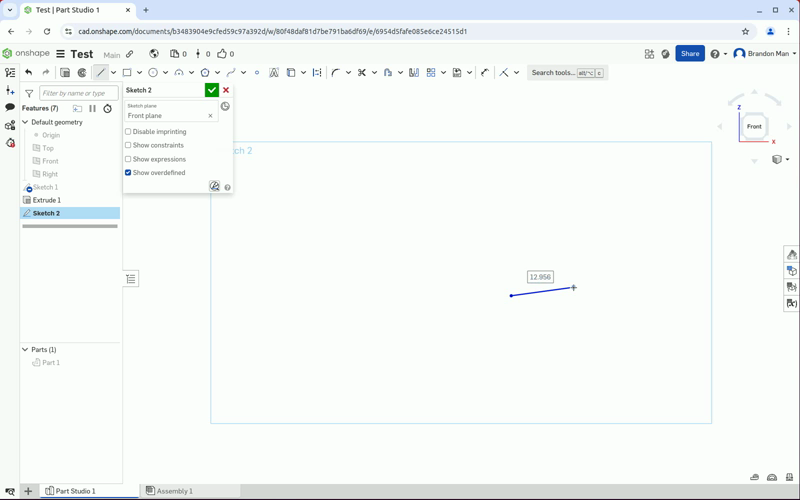
mouse_move(589, 287)
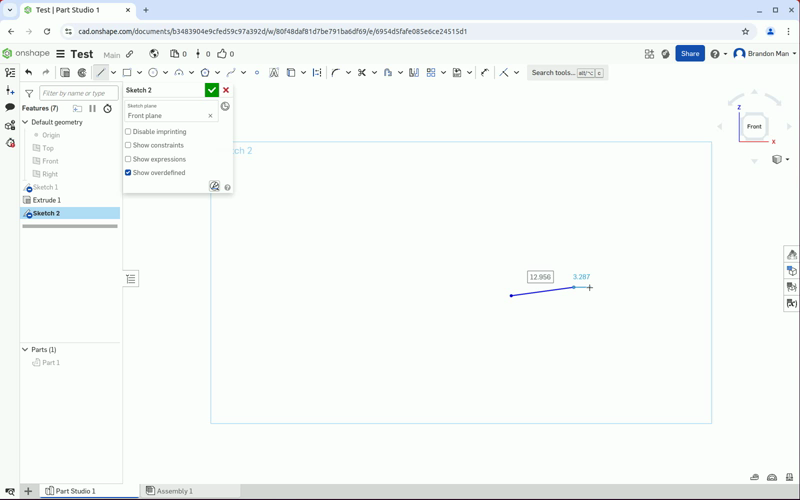
mouse_move(573, 279)
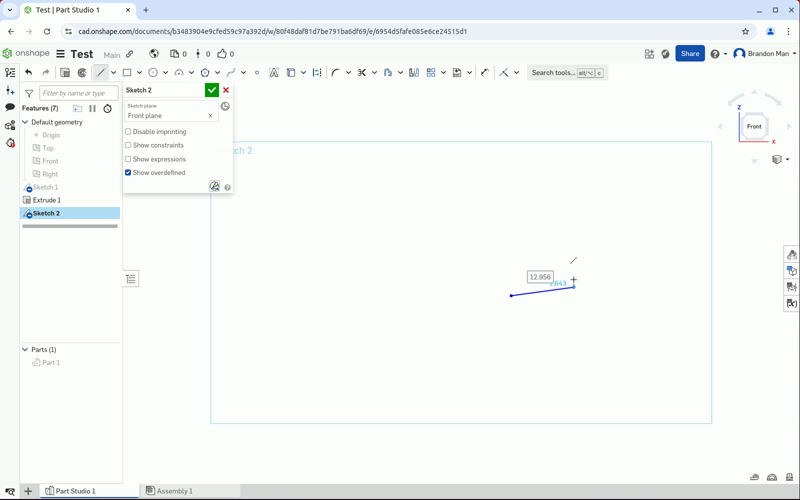
click(573, 279)
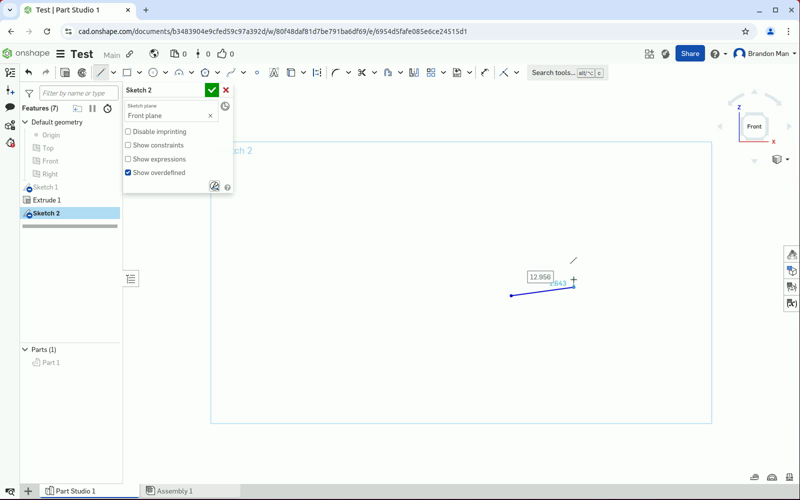
key_up(shift)
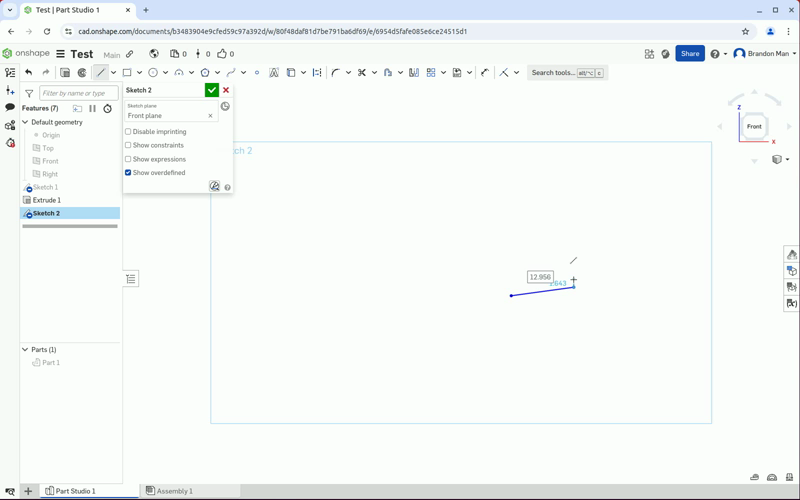
key_down(shift)
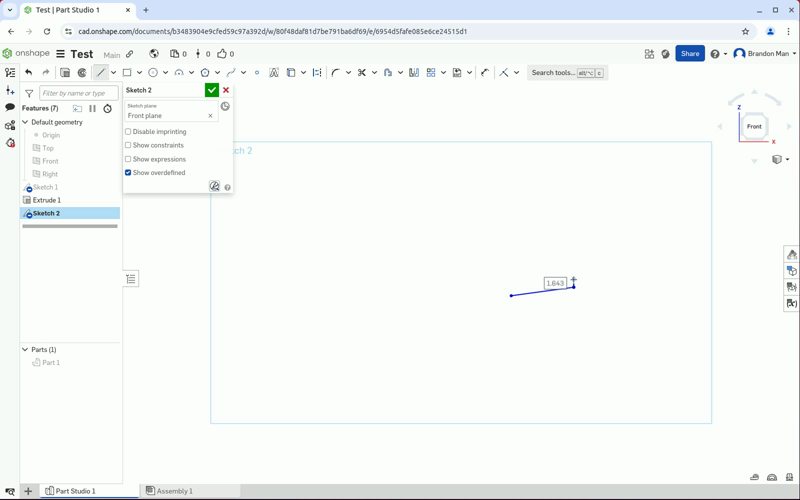
mouse_move(511, 270)
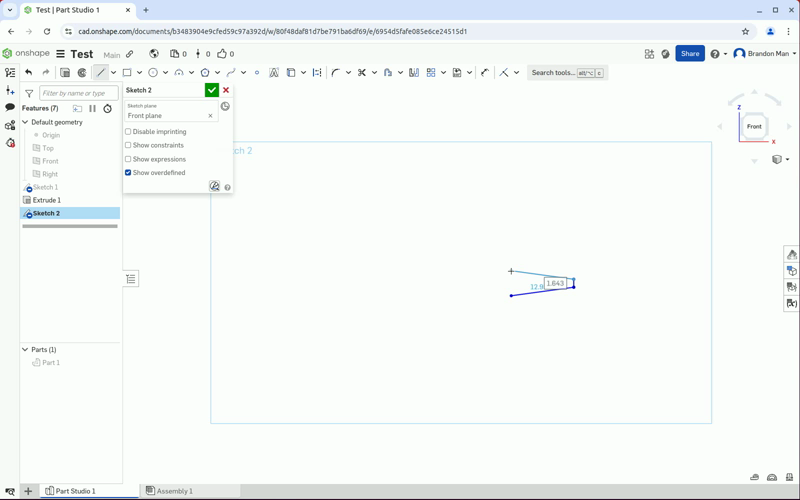
click(511, 270)
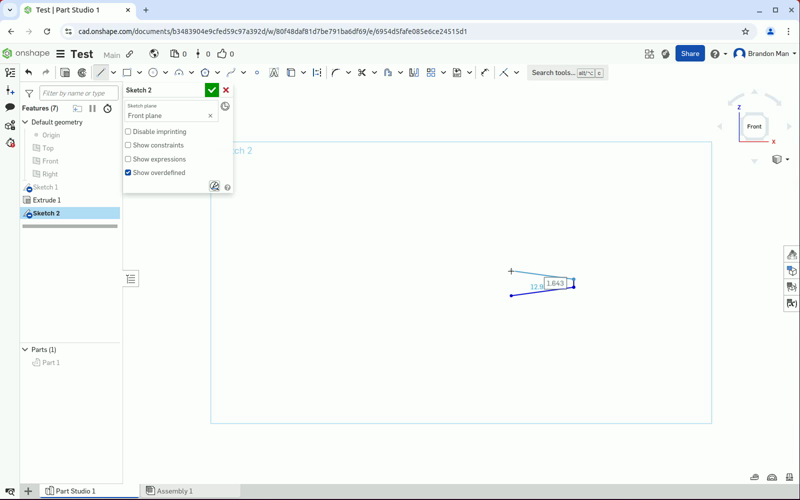
key_up(shift)
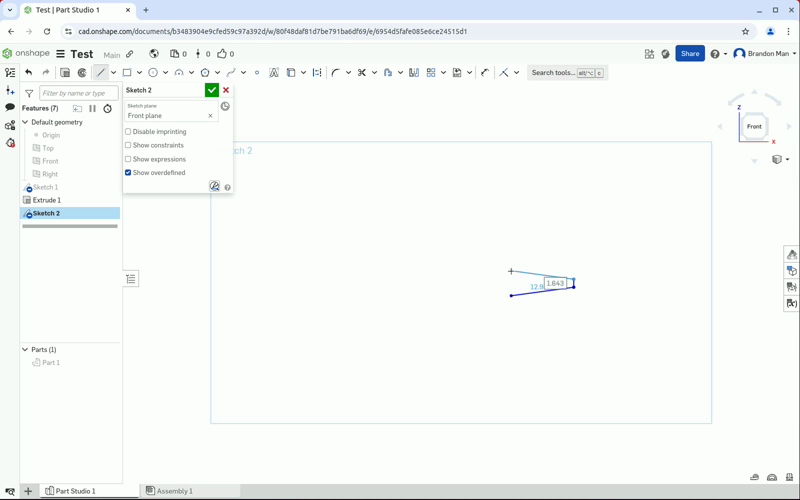
key(esc)
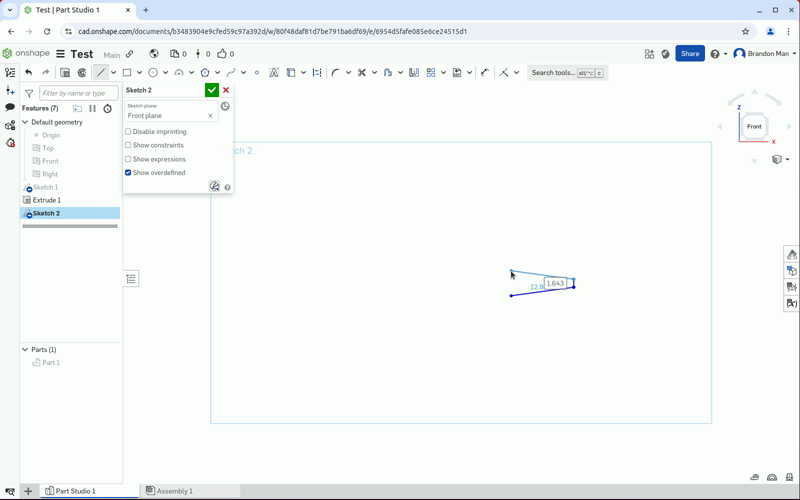
key(a)
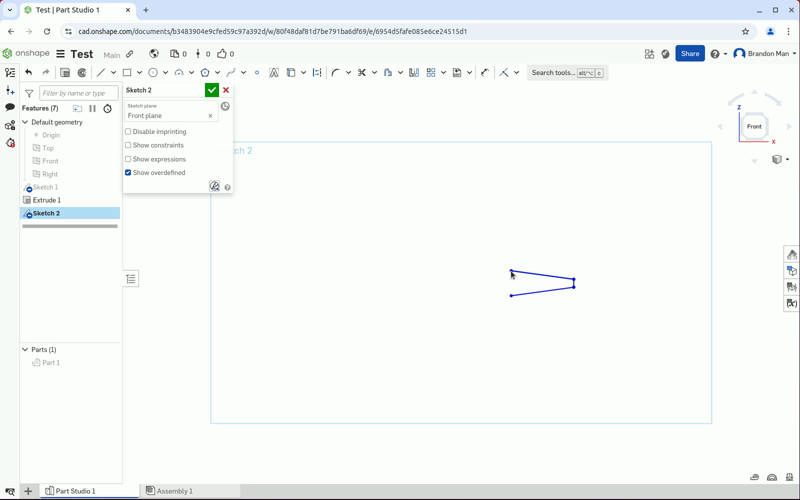
mouse_move(511, 270)
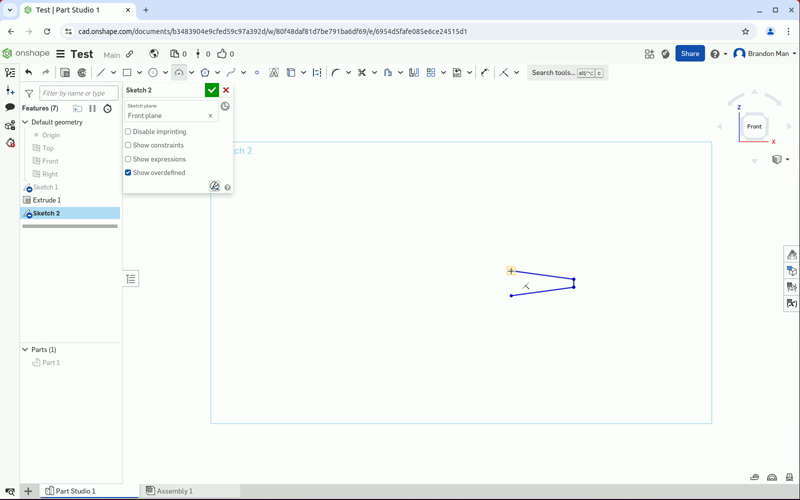
click(511, 270)
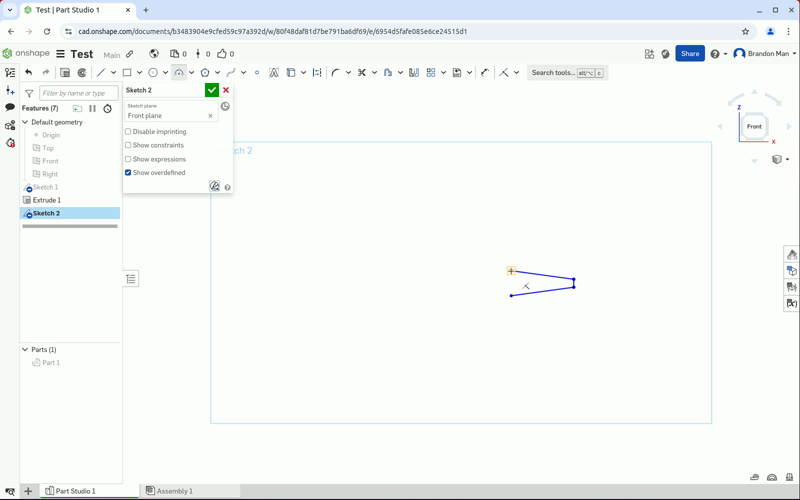
mouse_move(511, 295)
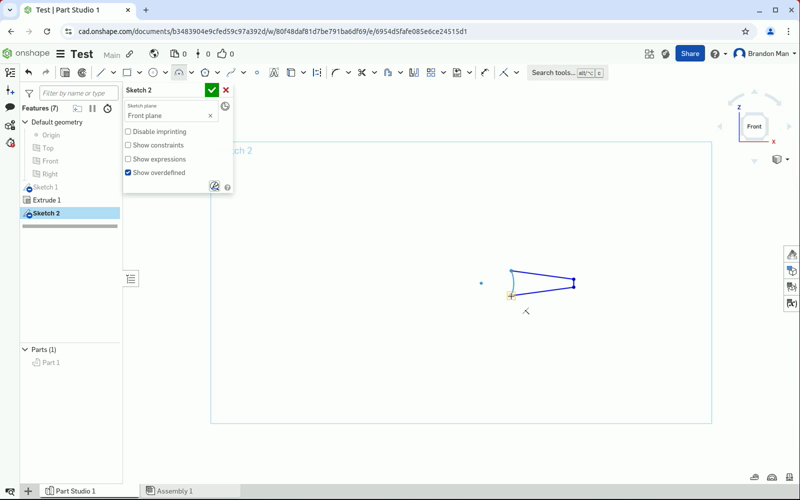
click(511, 295)
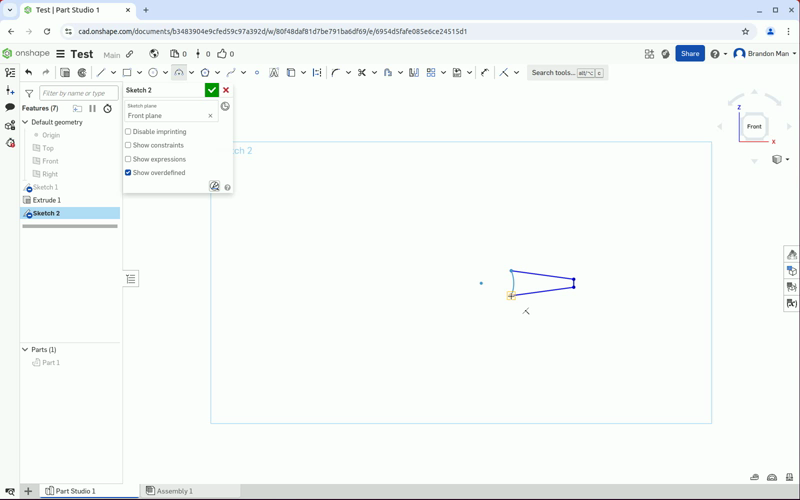
key_down(shift)
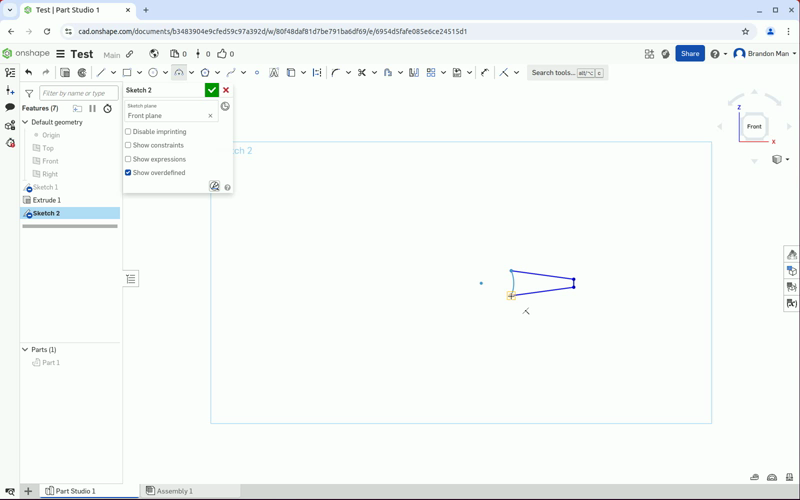
mouse_move(512, 283)
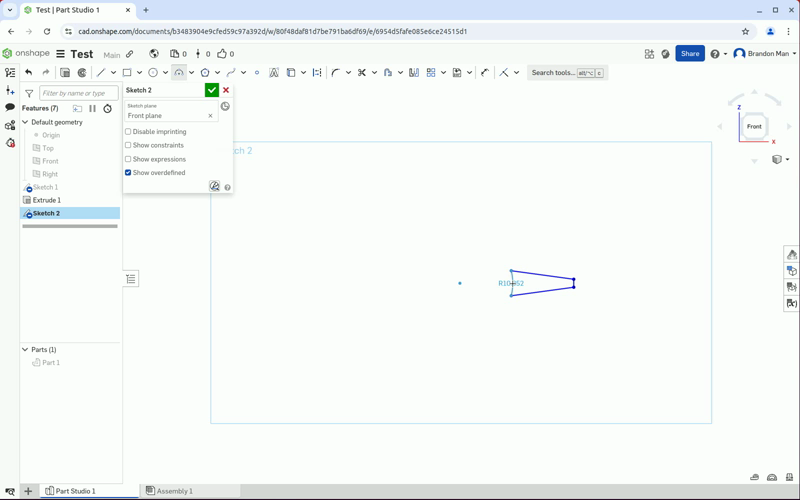
click(512, 283)
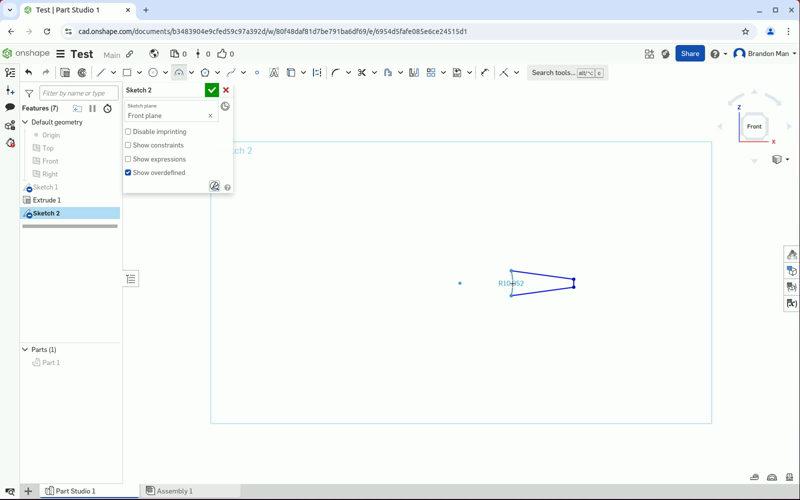
key_up(shift)
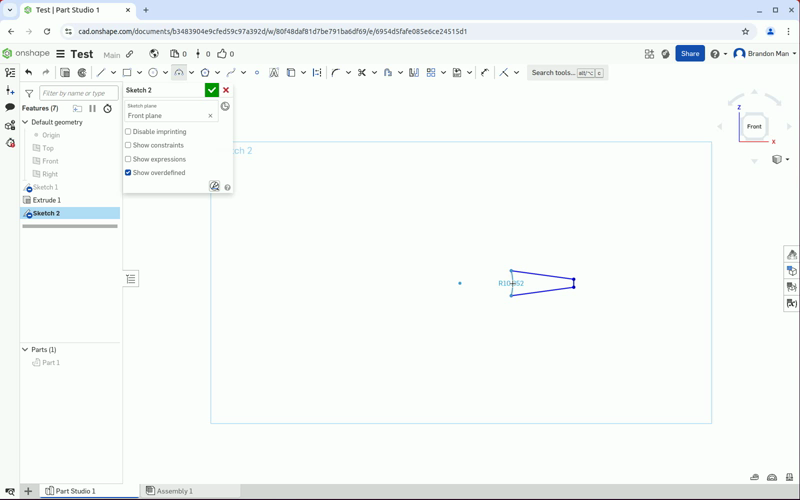
key(esc)
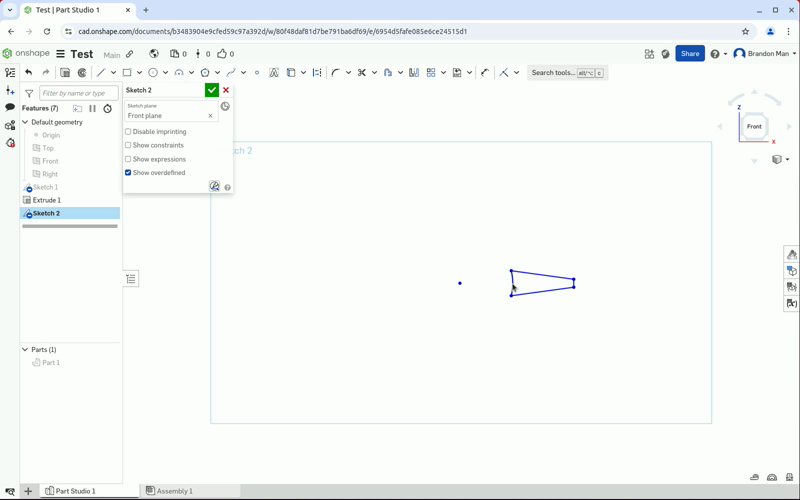
mouse_move(524, 289)
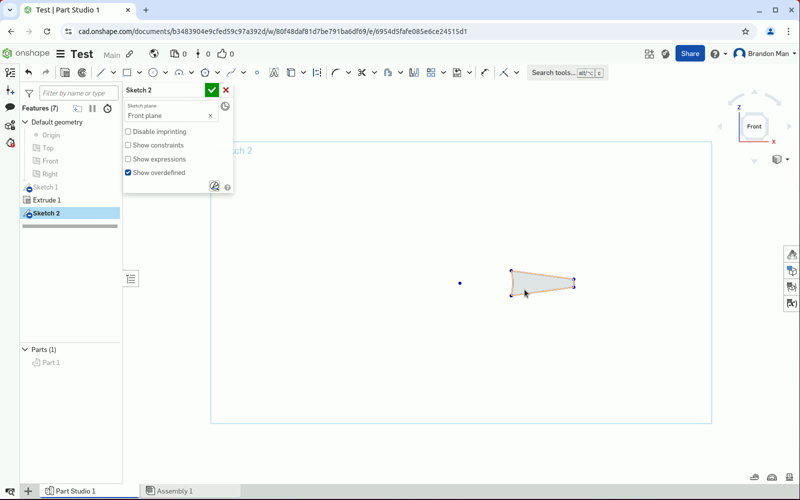
scroll(6)
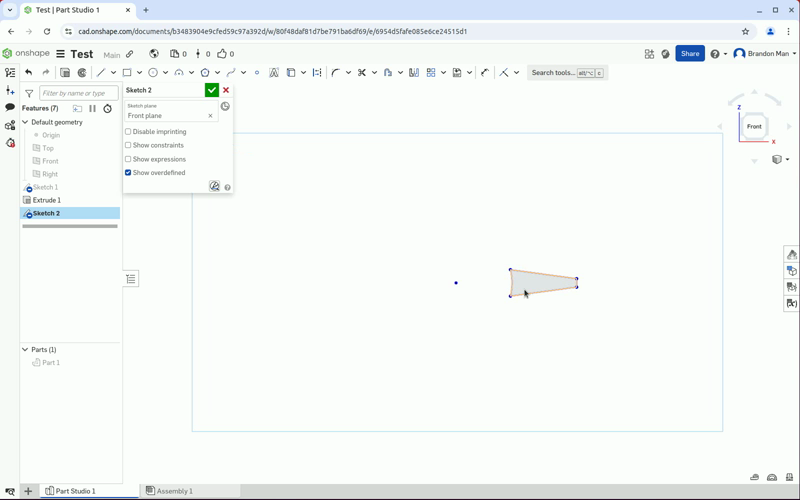
scroll(6)
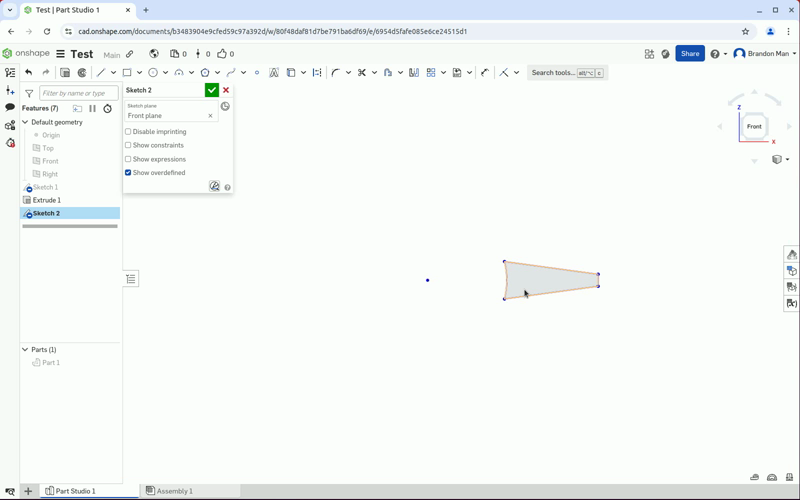
scroll(6)
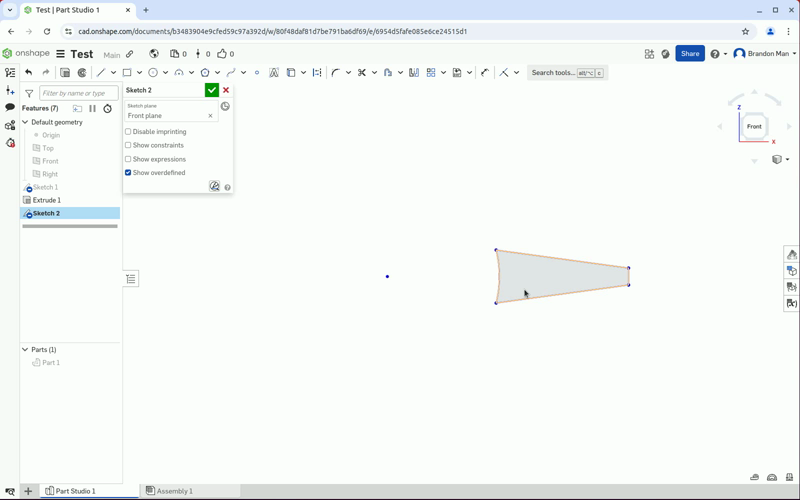
scroll(6)
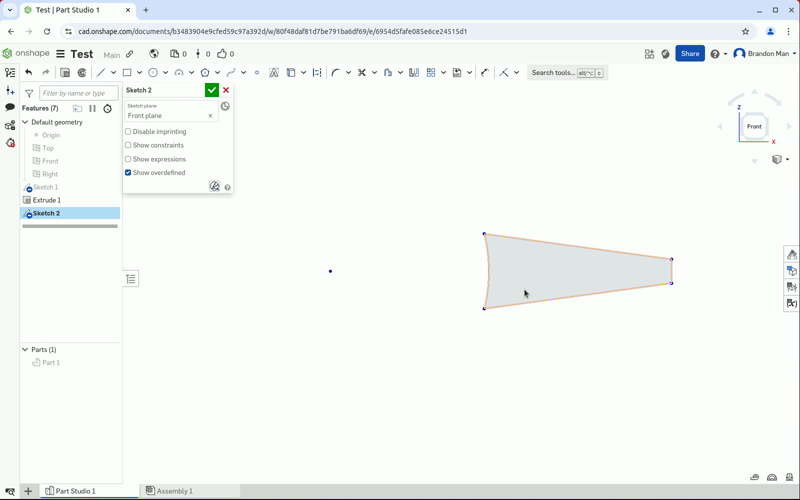
scroll(6)
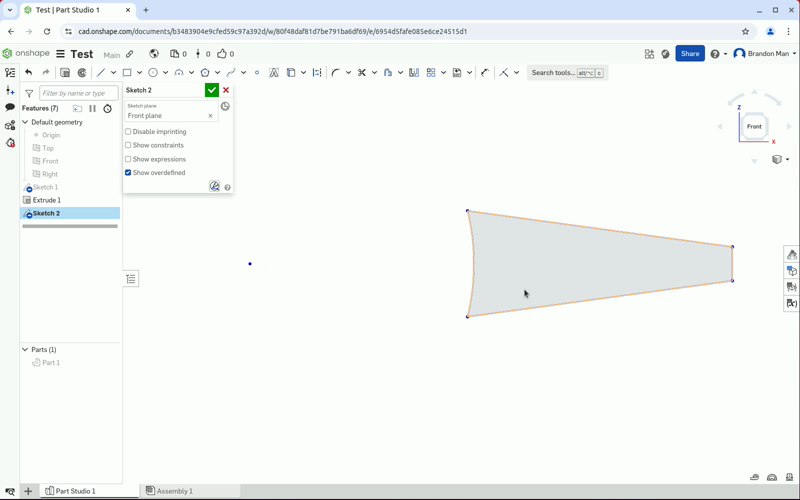
scroll(6)
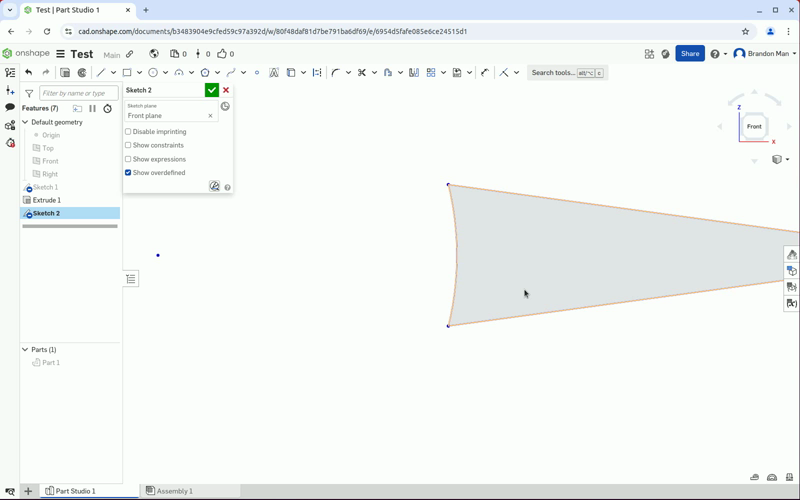
scroll(6)
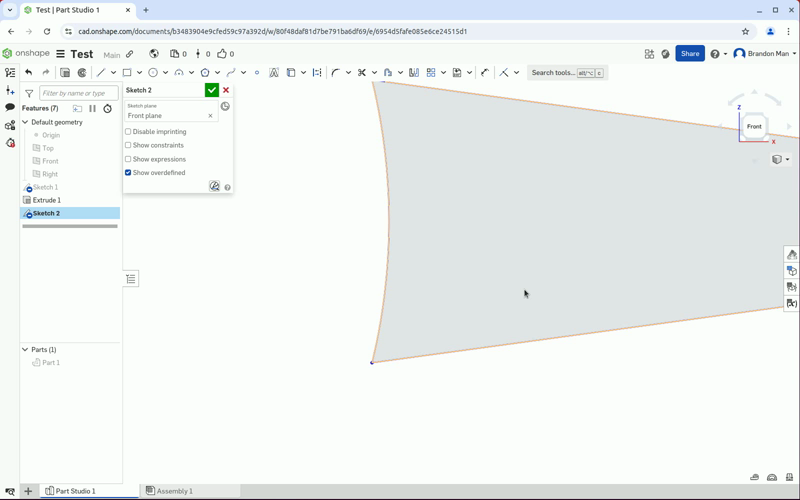
click(524, 289)
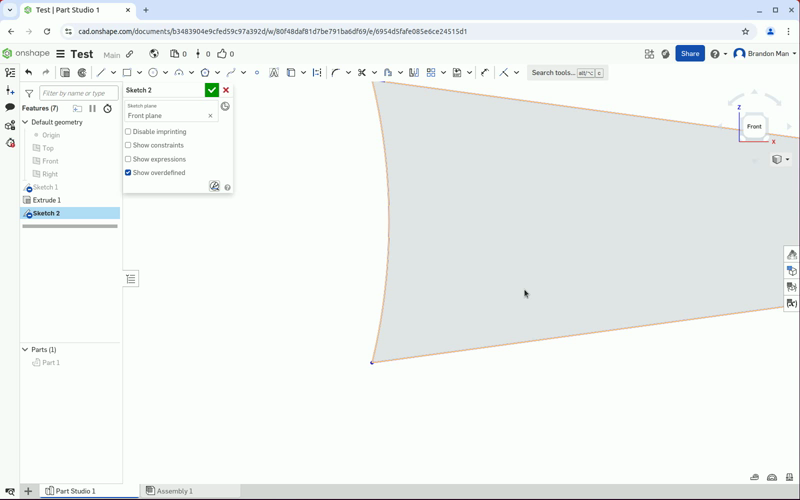
scroll(-6)
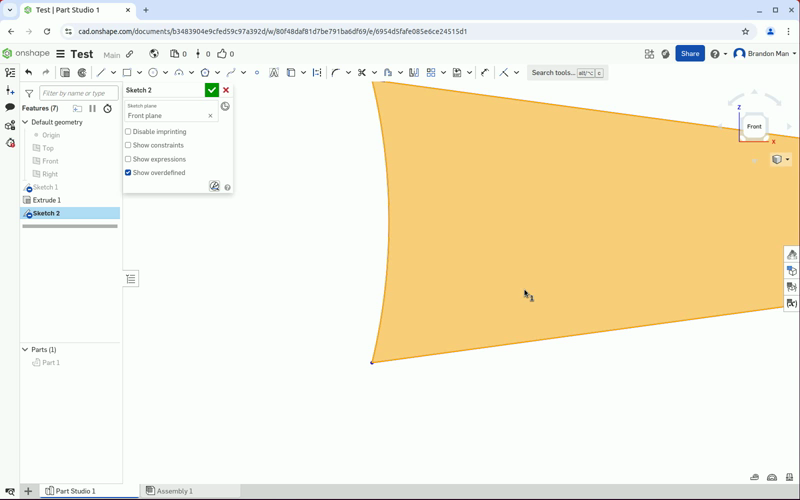
scroll(-6)
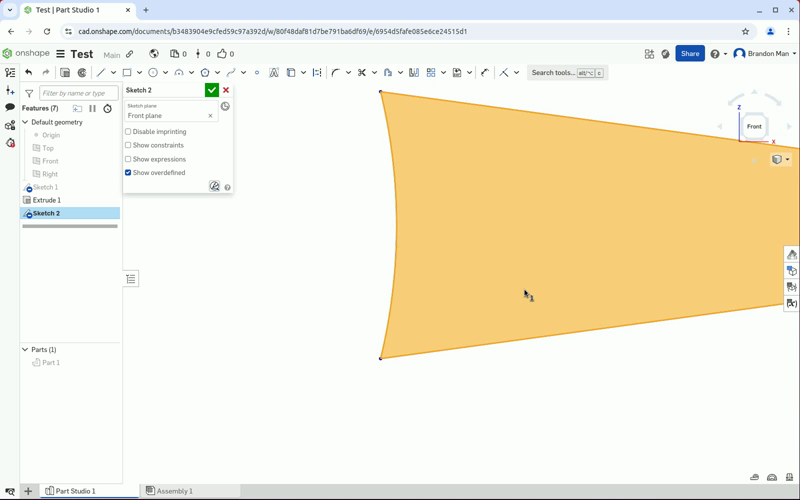
scroll(-6)
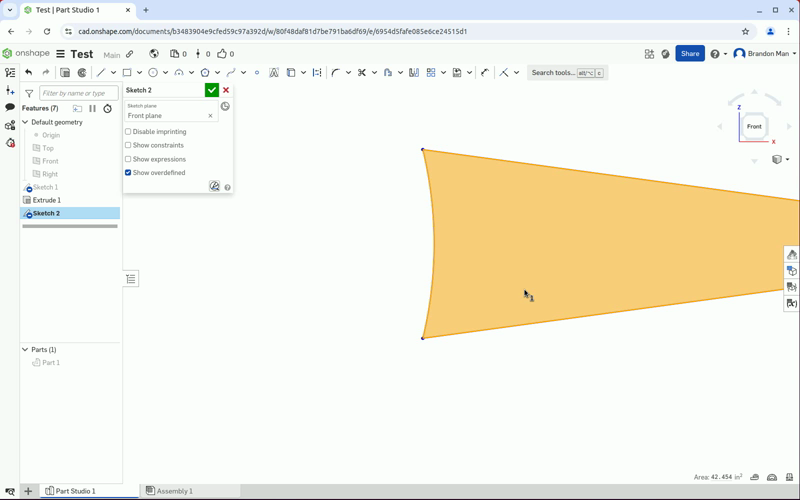
scroll(-6)
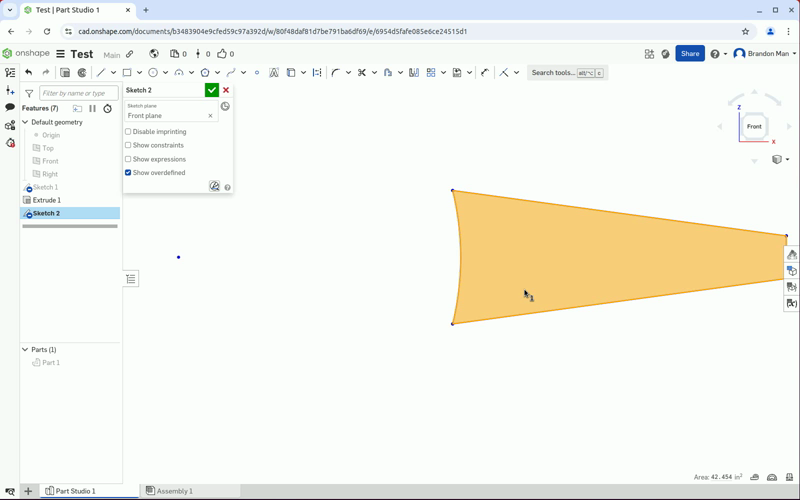
scroll(-6)
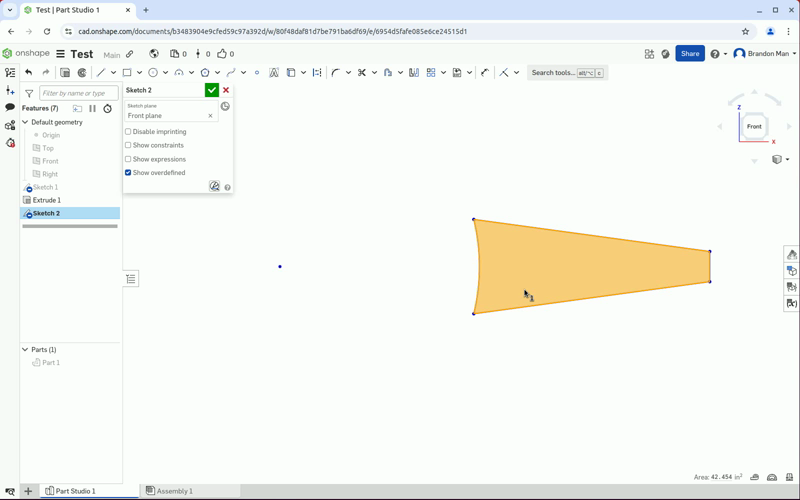
scroll(-6)
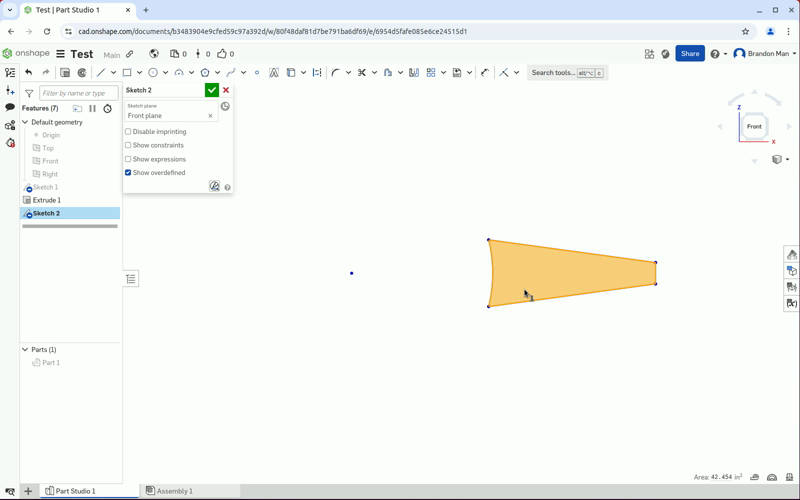
scroll(-6)
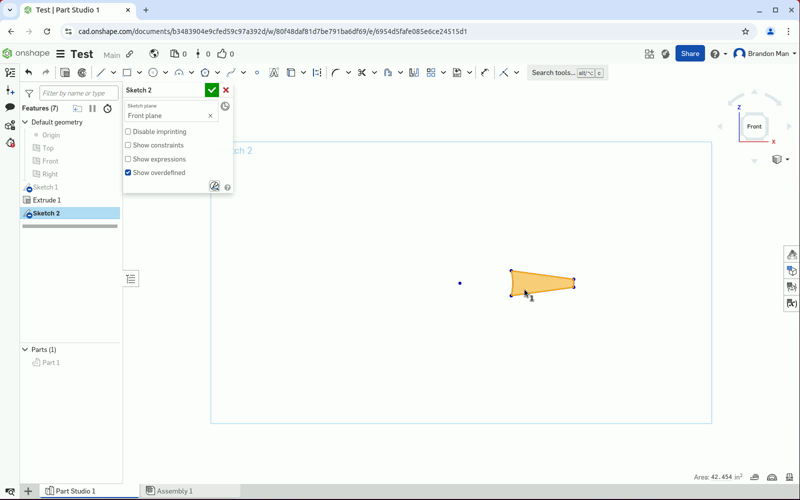
mouse_move(73, 352)
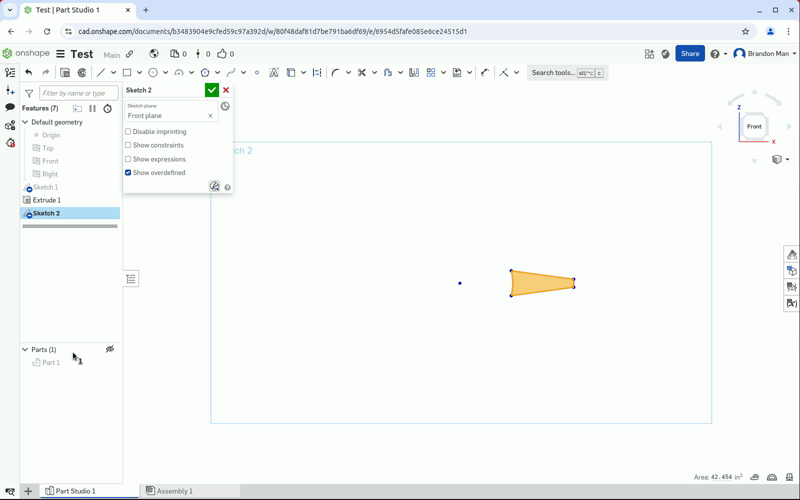
key(shift+y)
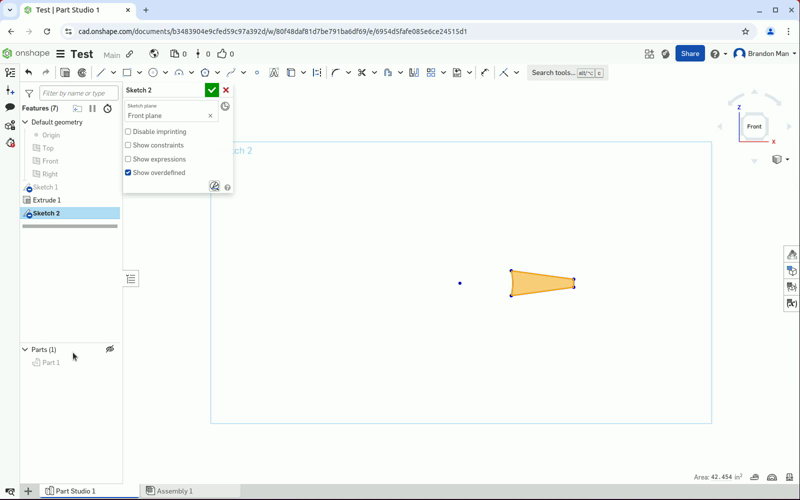
key(shift+e)
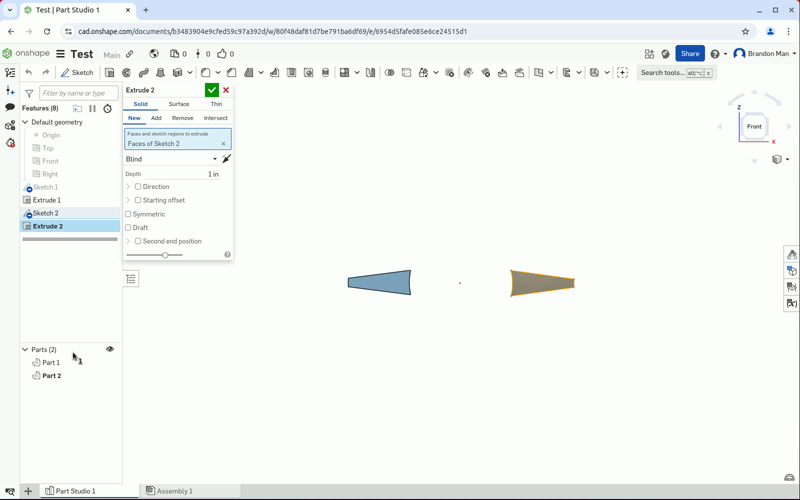
mouse_move(143, 106)
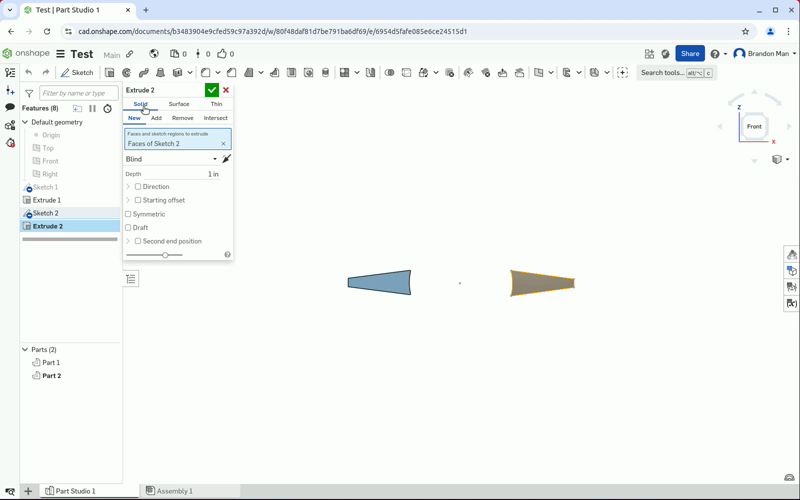
click(143, 106)
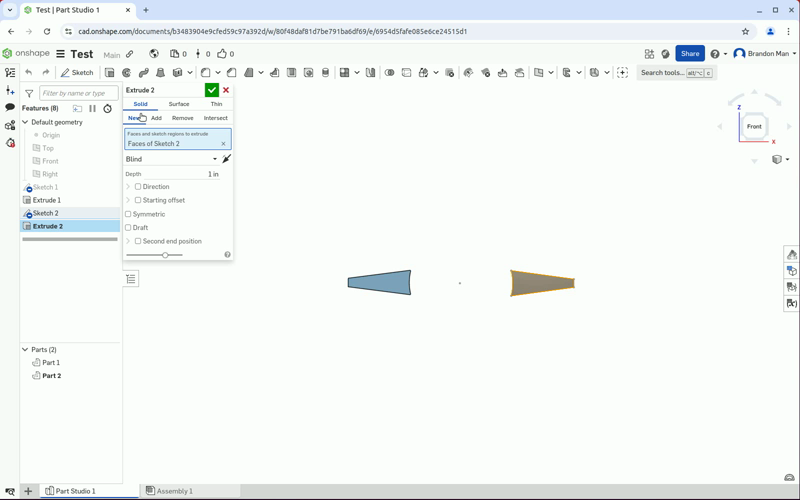
mouse_move(137, 120)
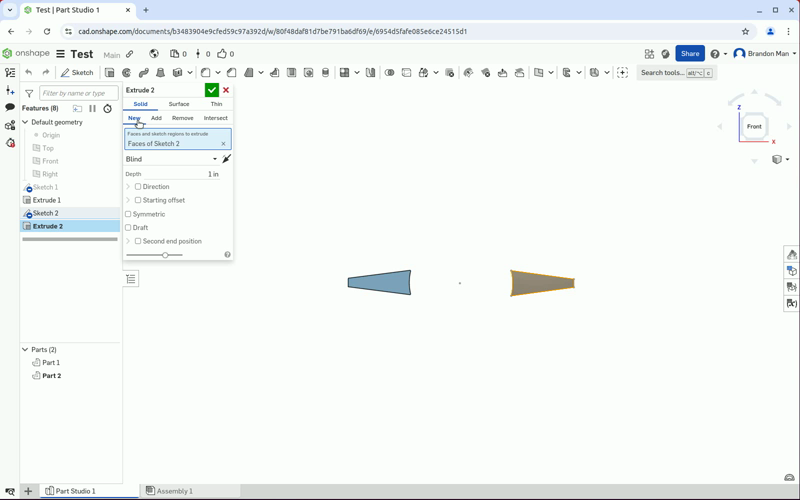
click(137, 120)
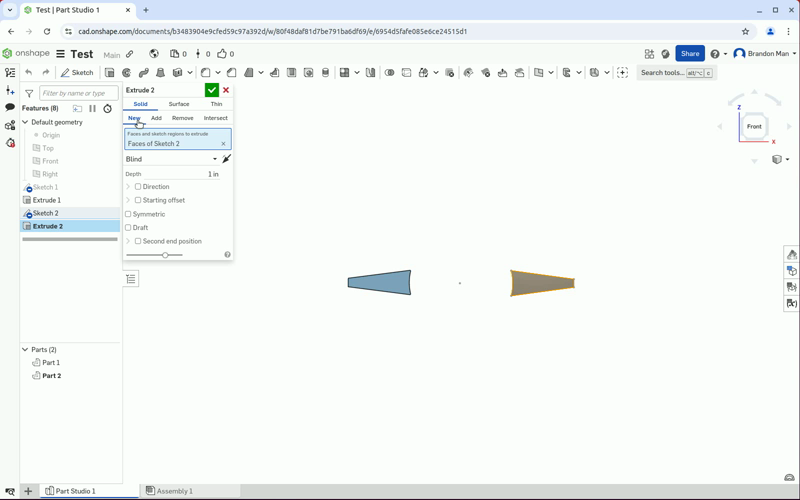
key(tab, 4)
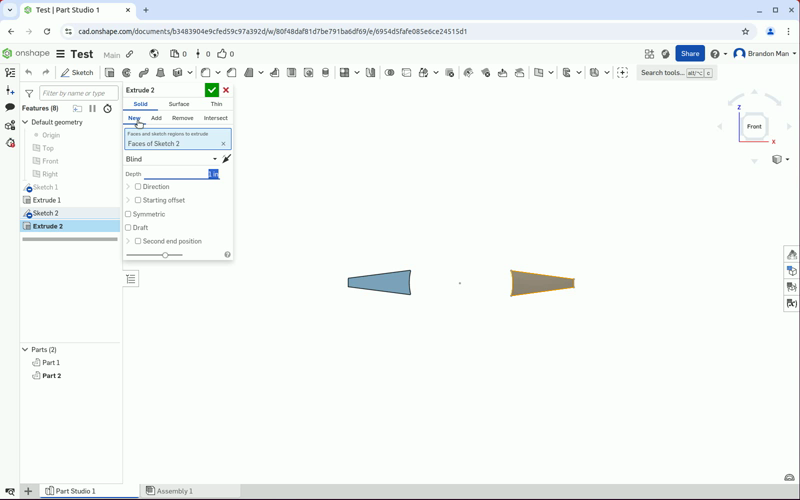
text(5.055)
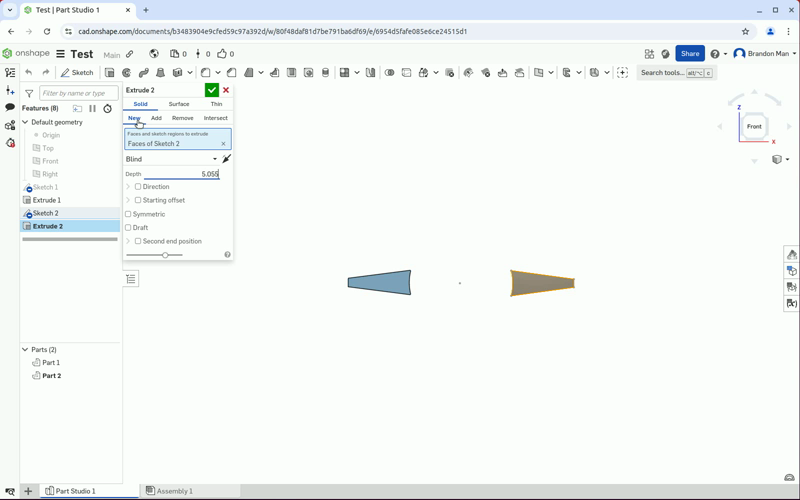
key(enter)
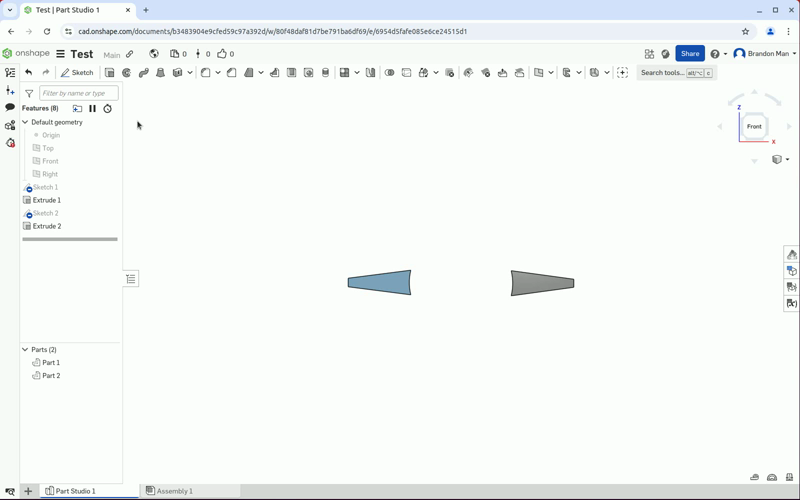
key(shift+h)
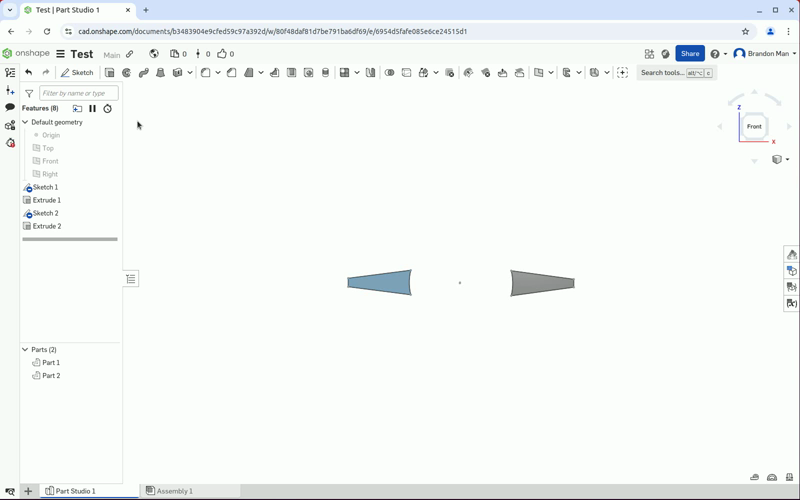
key(shift+h)
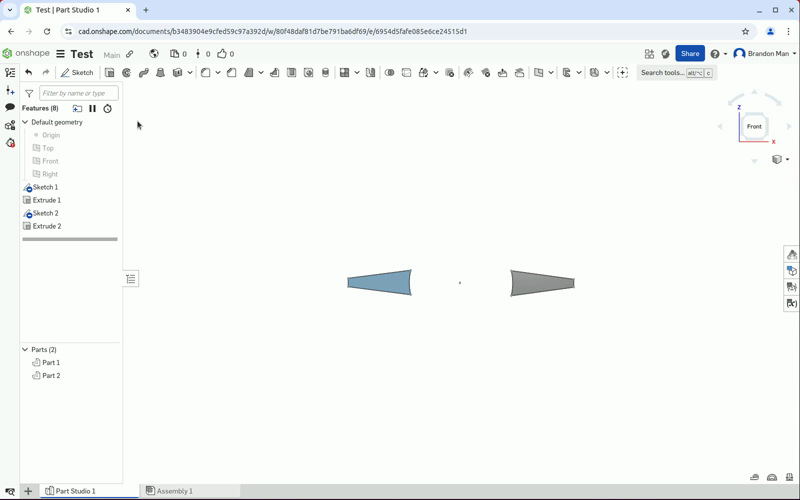
key(shift+7)
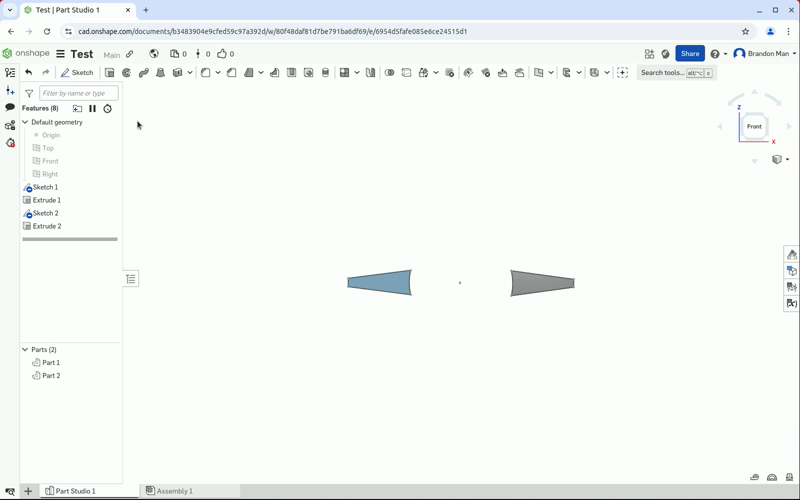
key(left, 2)
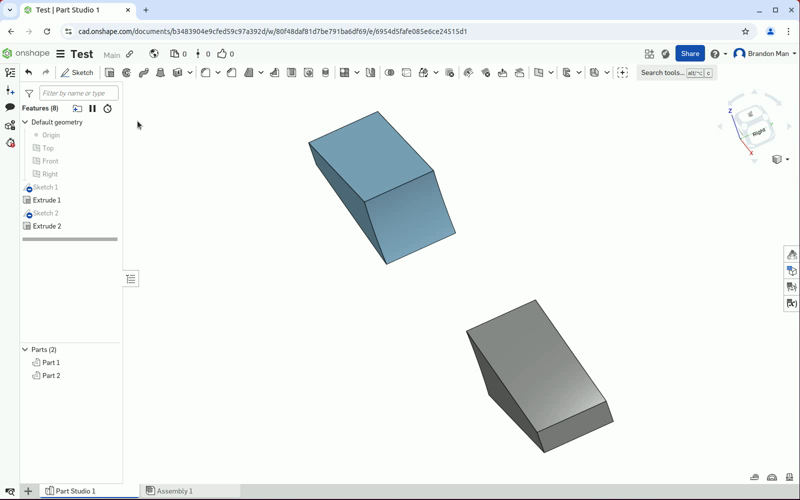
key(down, 2)
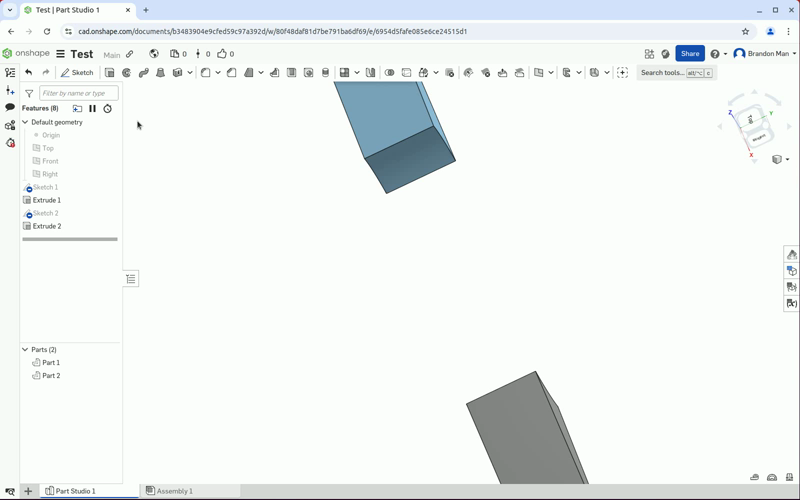
key(up, 2)
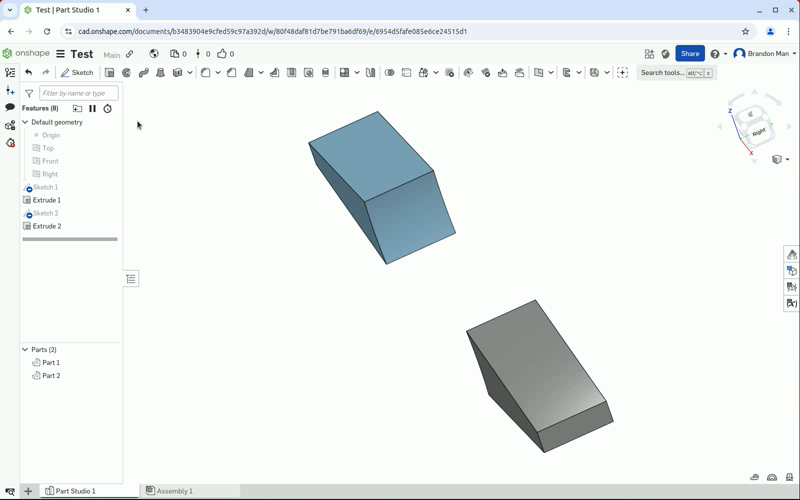
key(right, 2)
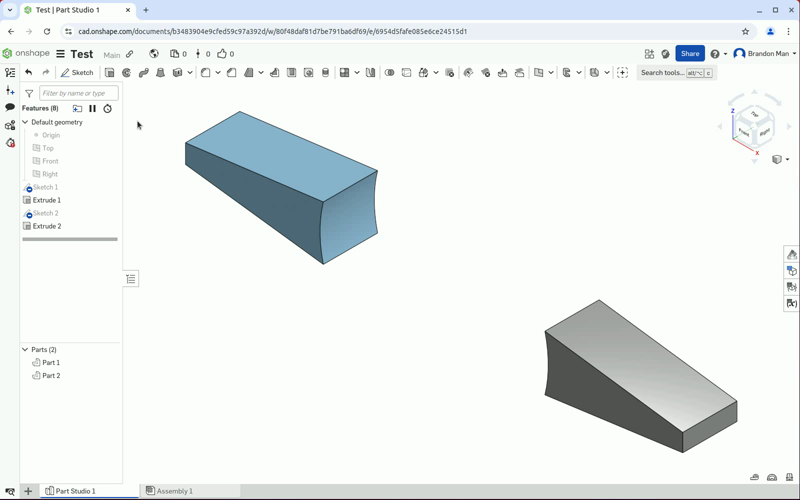
mouse_move(73, 189)
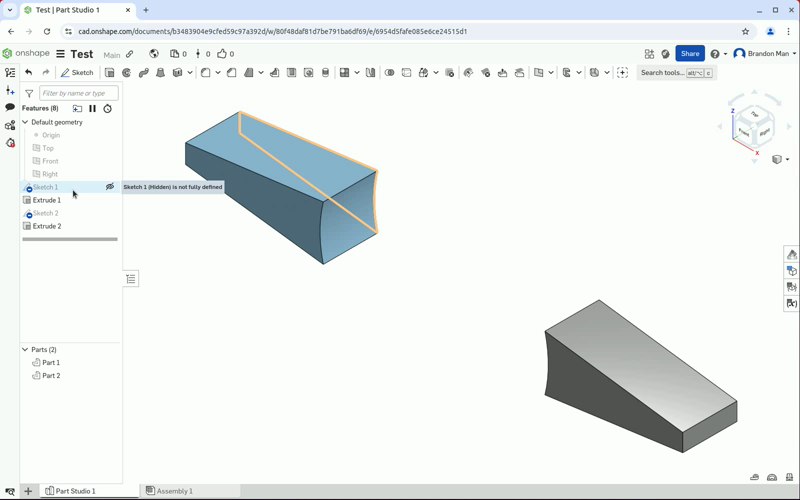
click(73, 189)